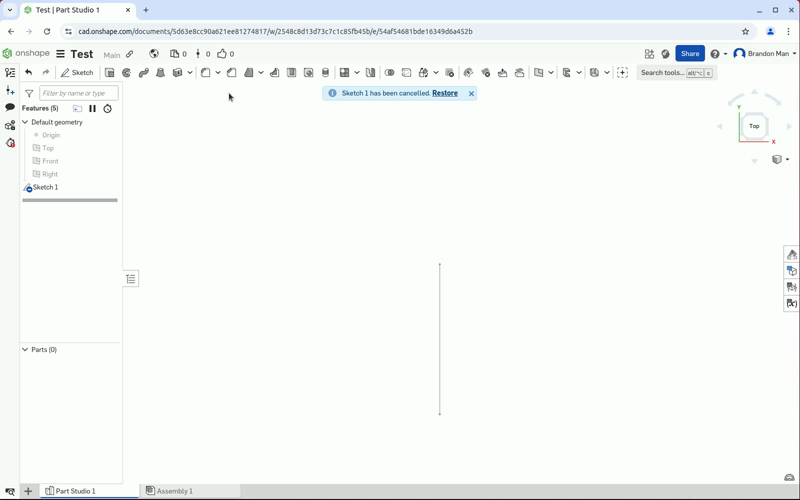
key(shift+h)
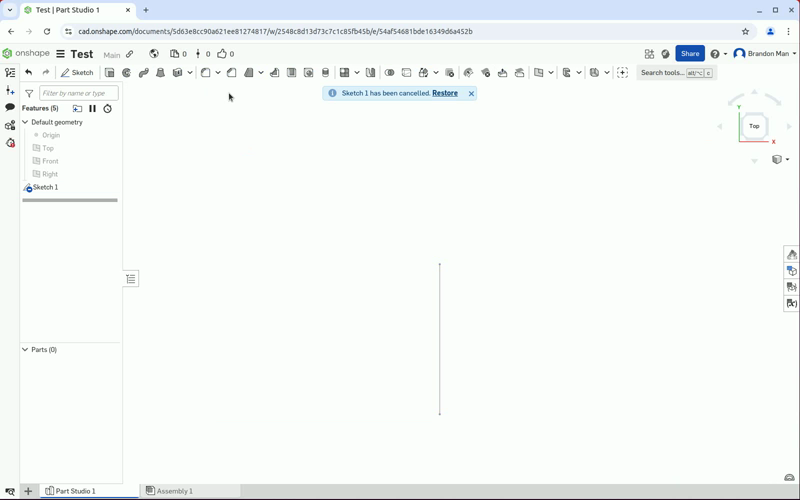
key(shift+s)
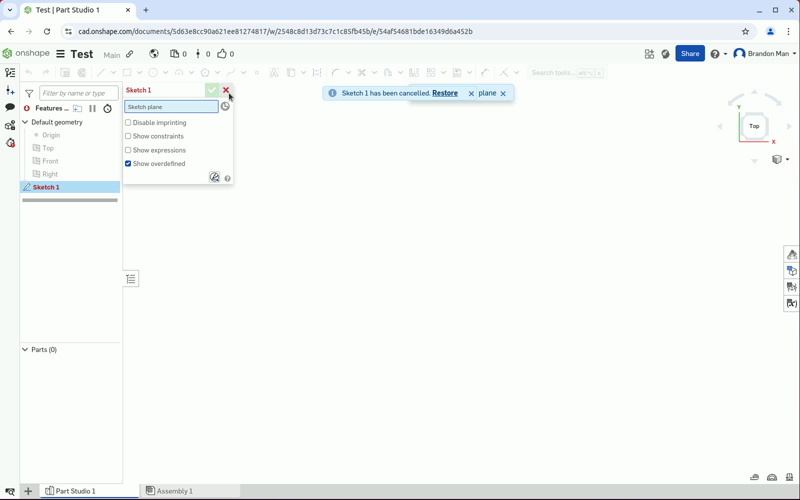
mouse_move(73, 150)
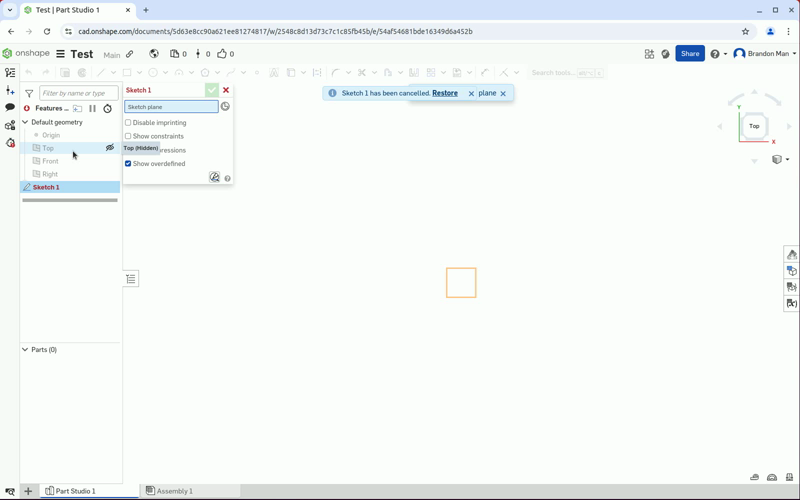
click(73, 150)
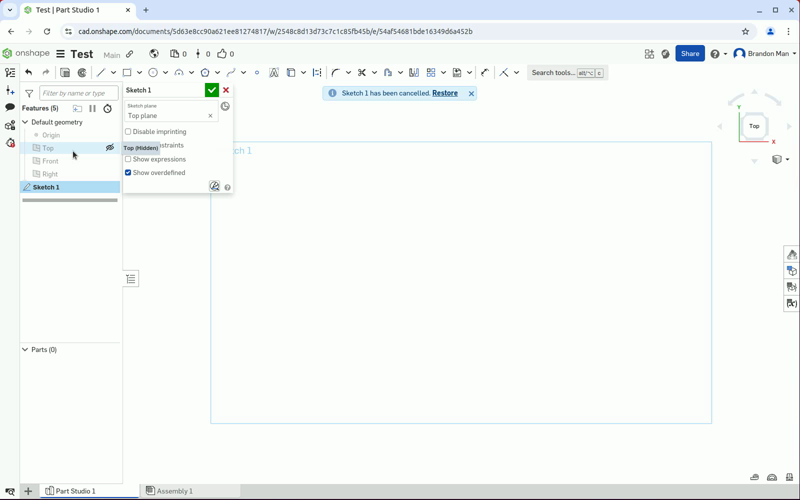
mouse_move(73, 352)
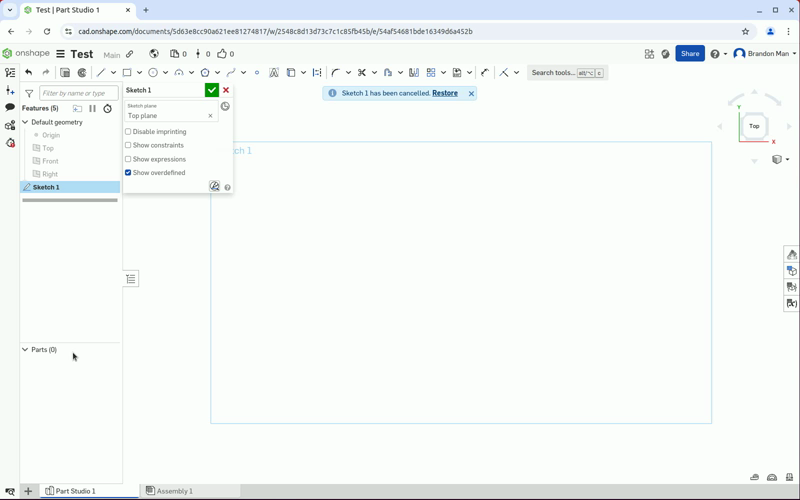
key(y)
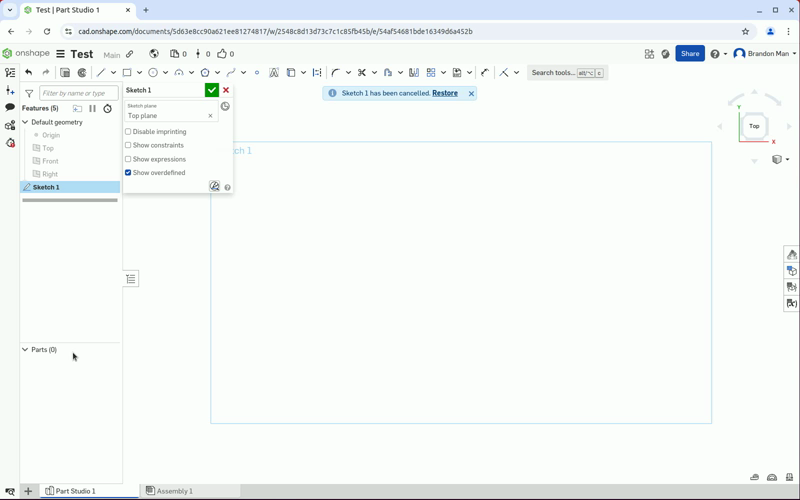
key(c)
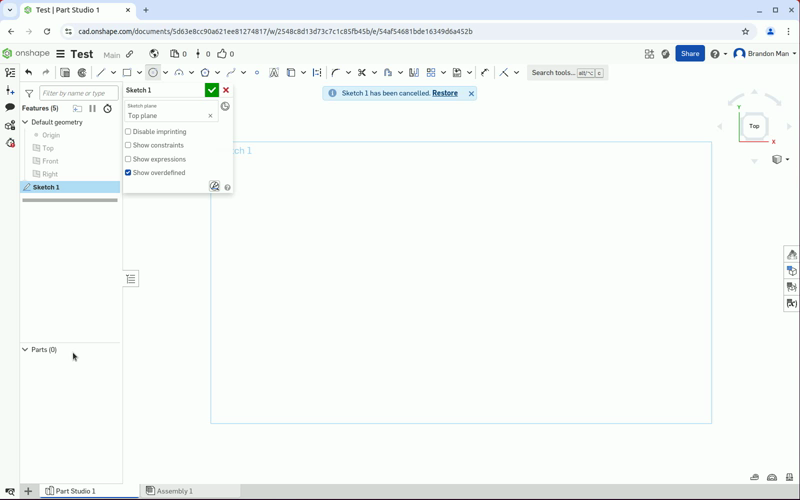
key_down(shift)
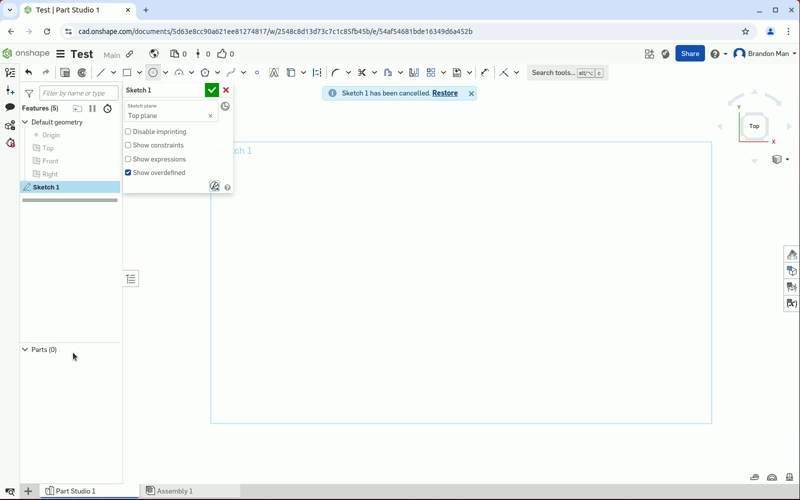
mouse_move(461, 282)
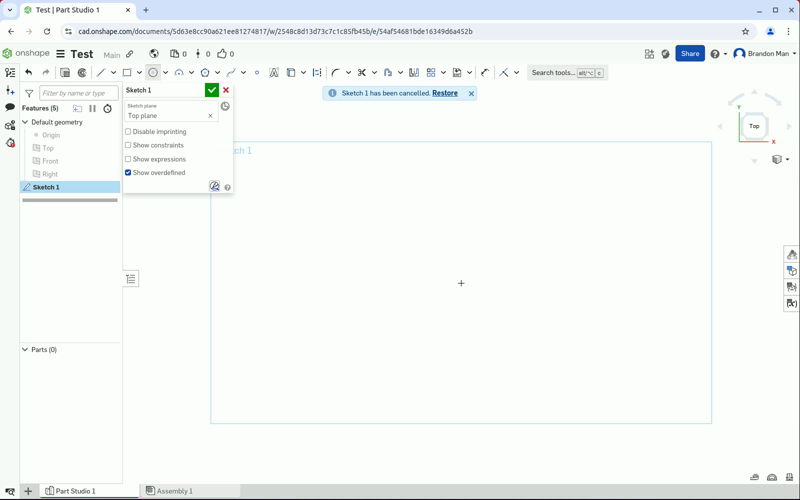
click(461, 282)
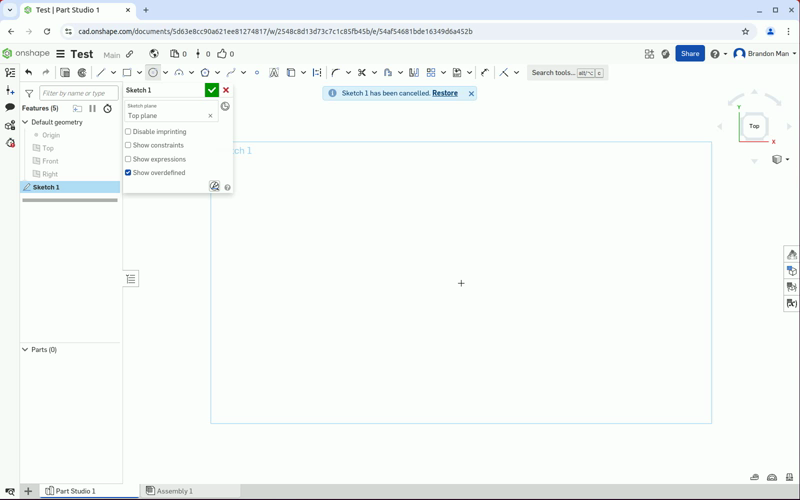
key_up(shift)
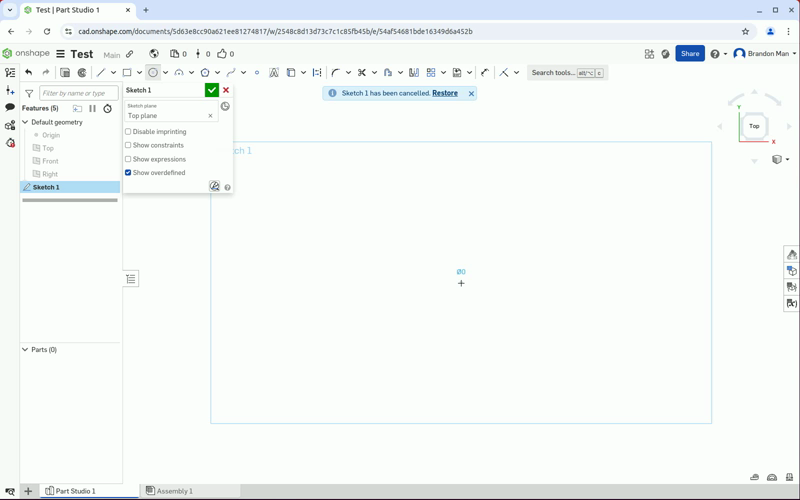
mouse_move(555, 282)
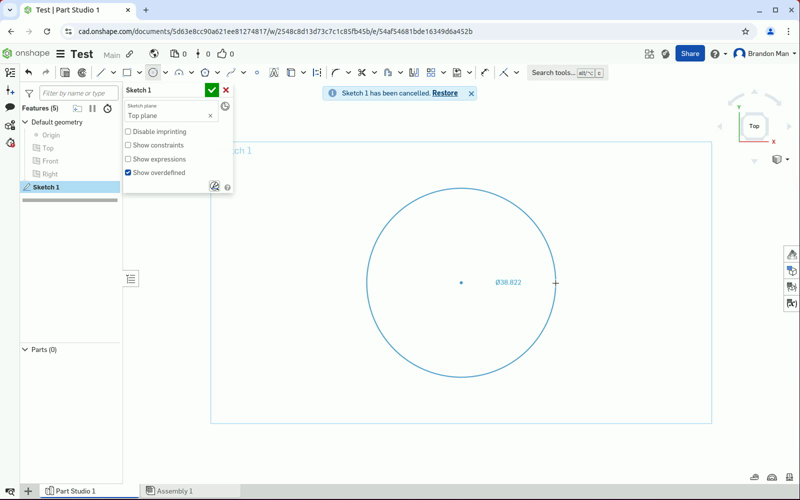
click(555, 282)
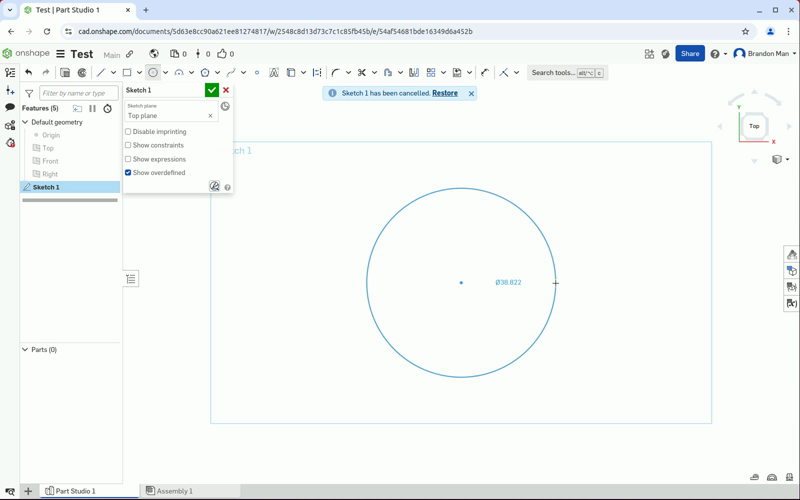
key(esc)
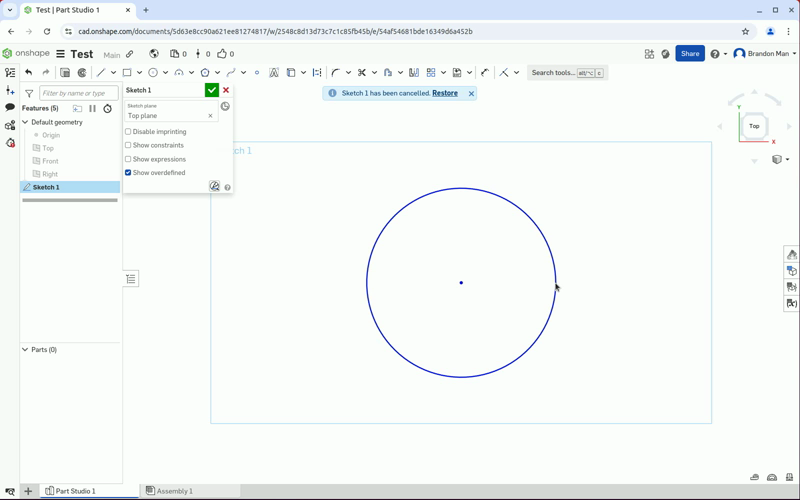
mouse_move(473, 334)
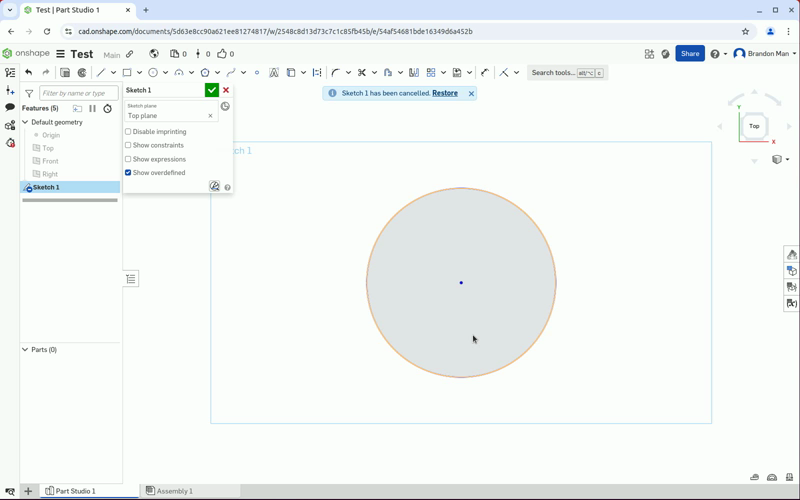
click(473, 334)
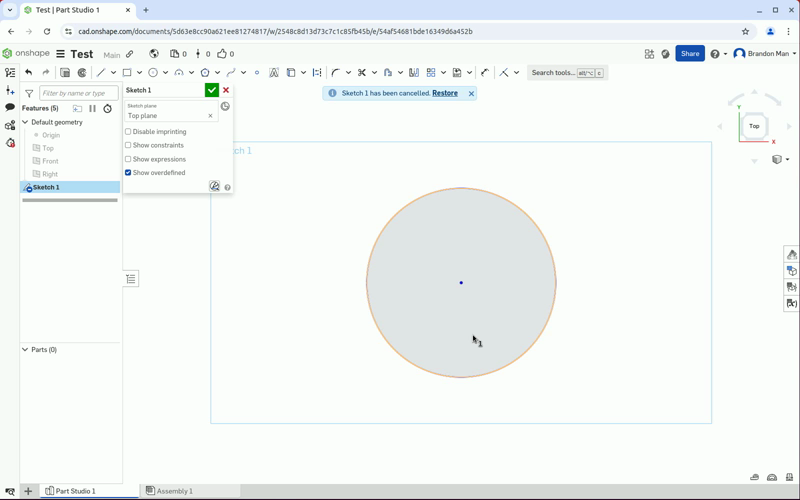
mouse_move(73, 352)
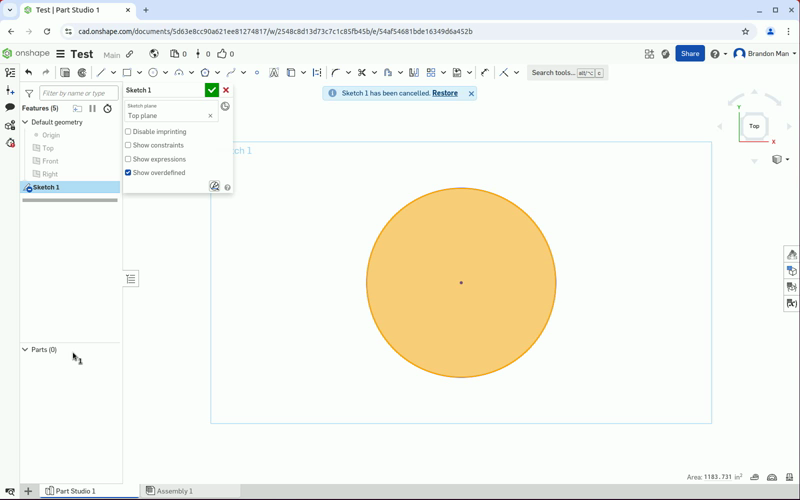
key(shift+y)
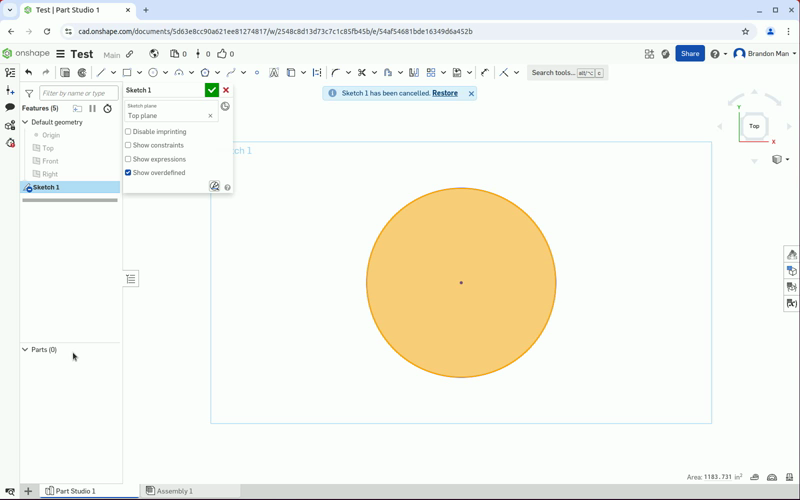
key(shift+e)
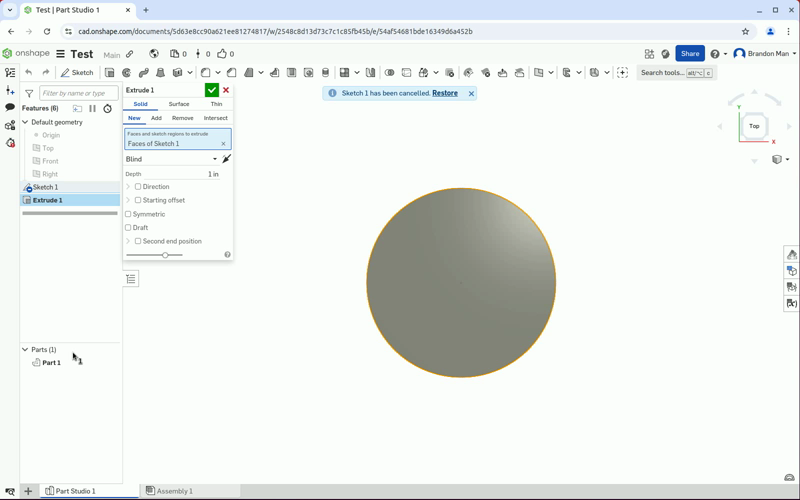
mouse_move(143, 106)
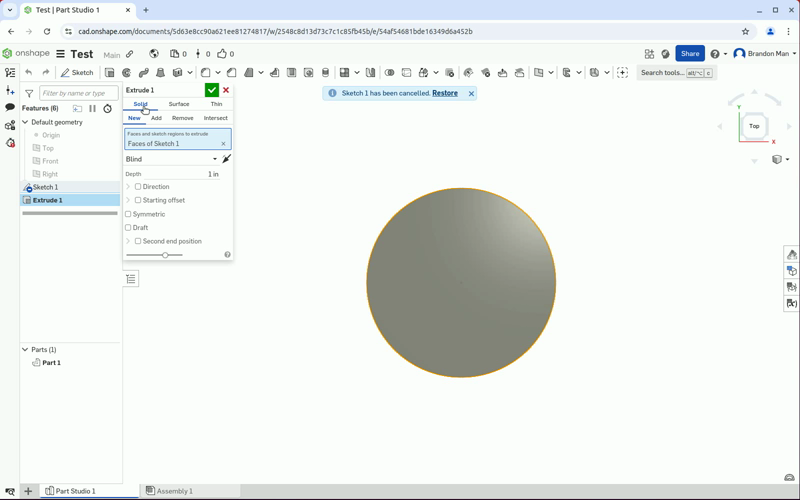
click(143, 106)
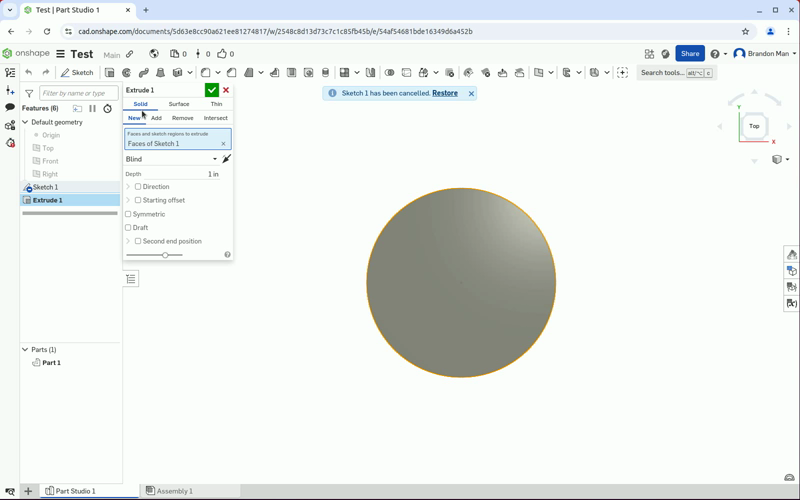
mouse_move(137, 120)
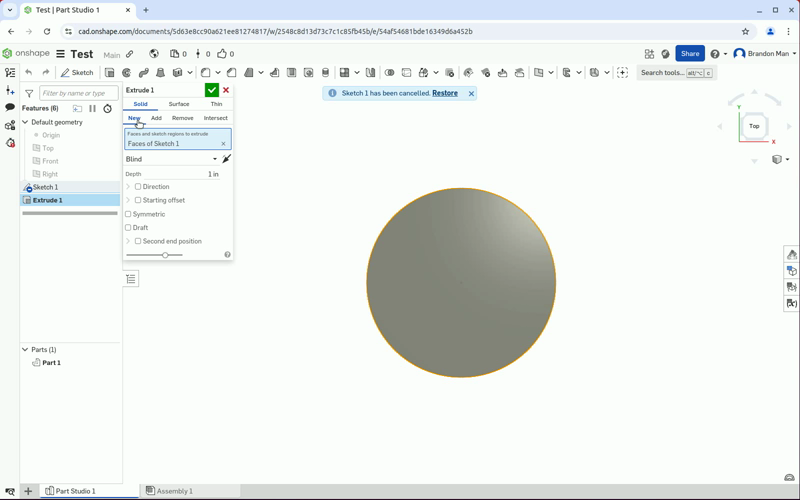
click(137, 120)
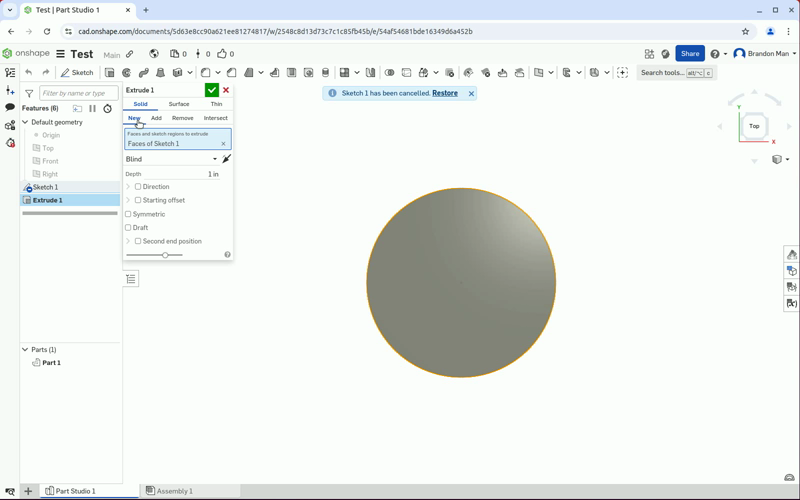
key(tab, 4)
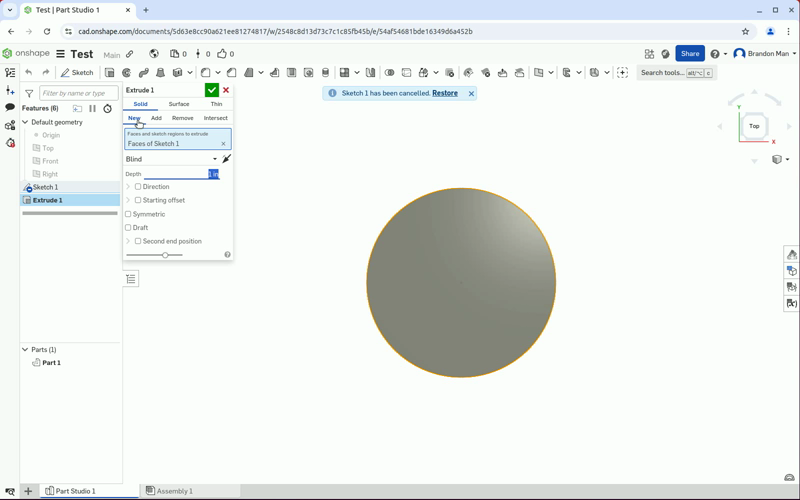
text(11.554)
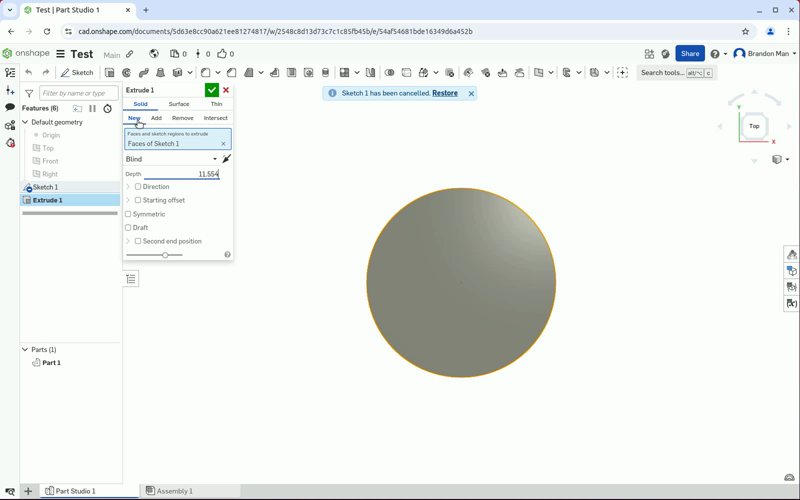
key(enter)
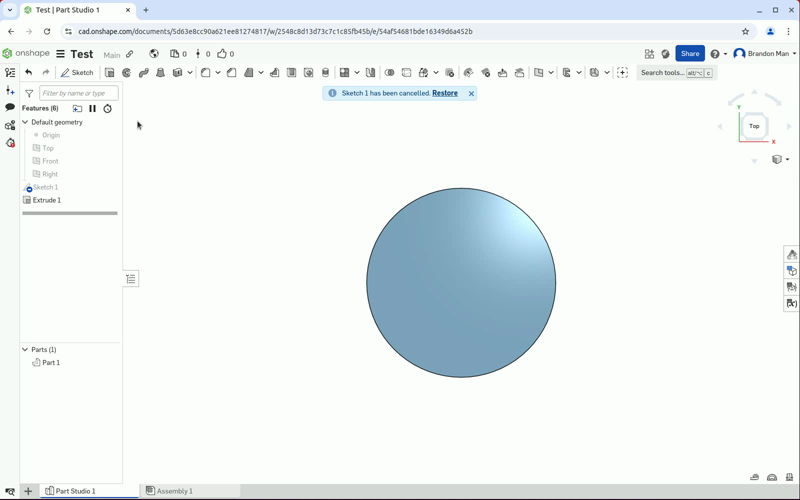
key(shift+h)
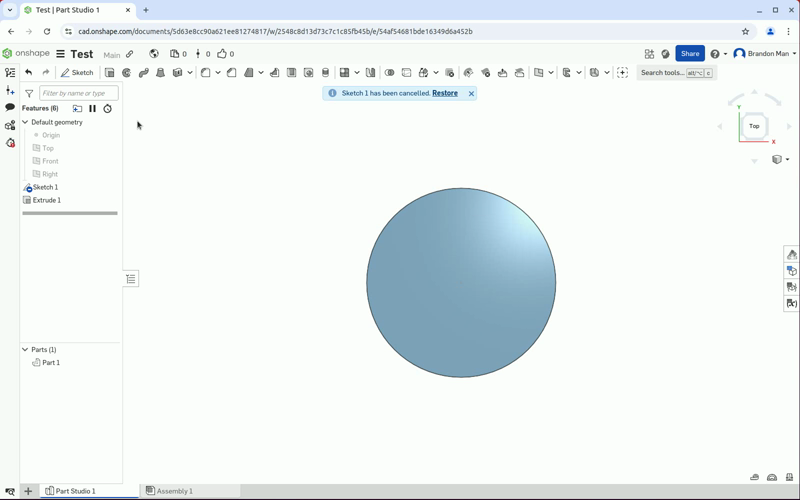
key(shift+h)
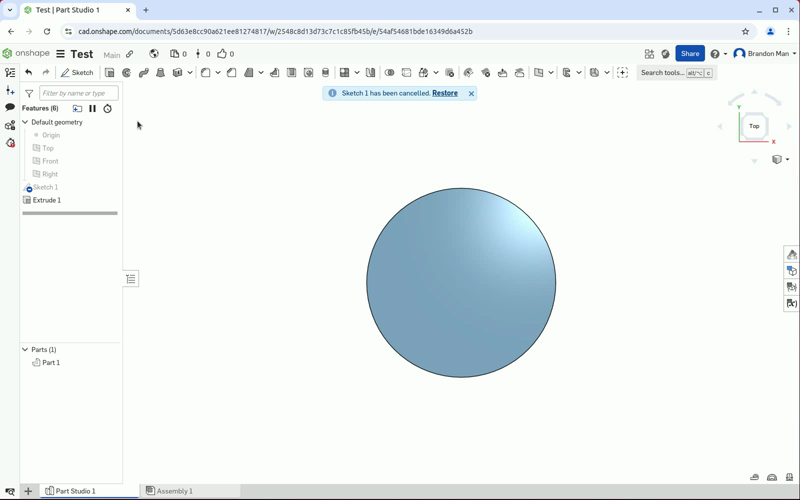
mouse_move(73, 189)
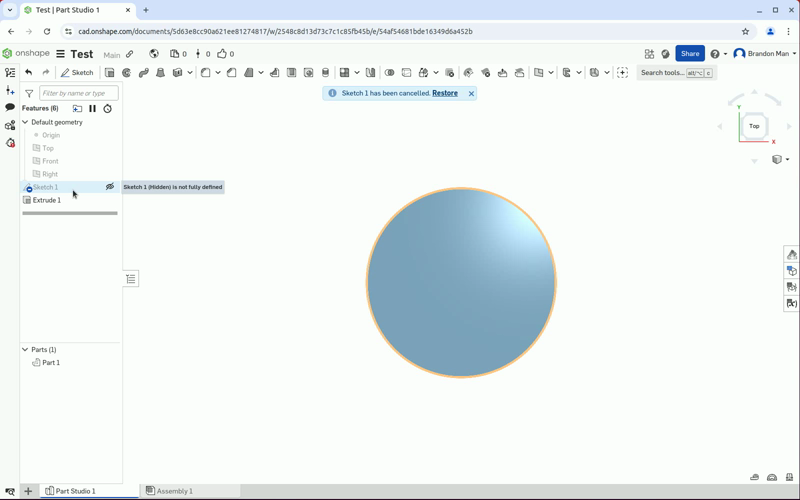
click(73, 189)
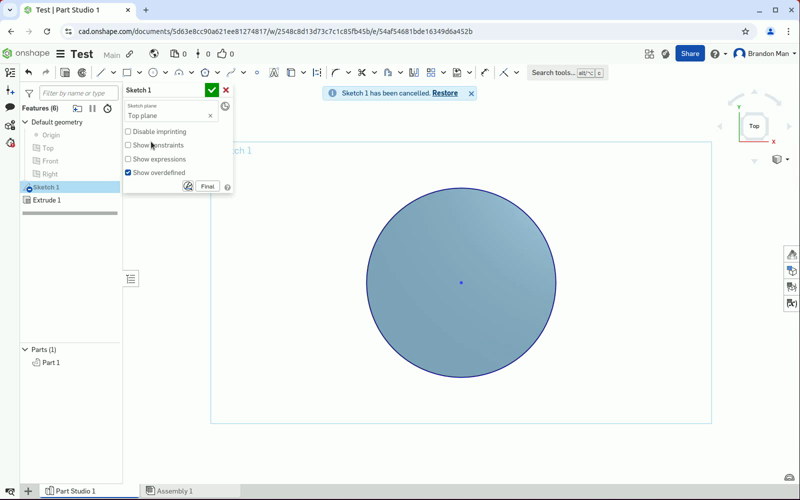
mouse_move(229, 92)
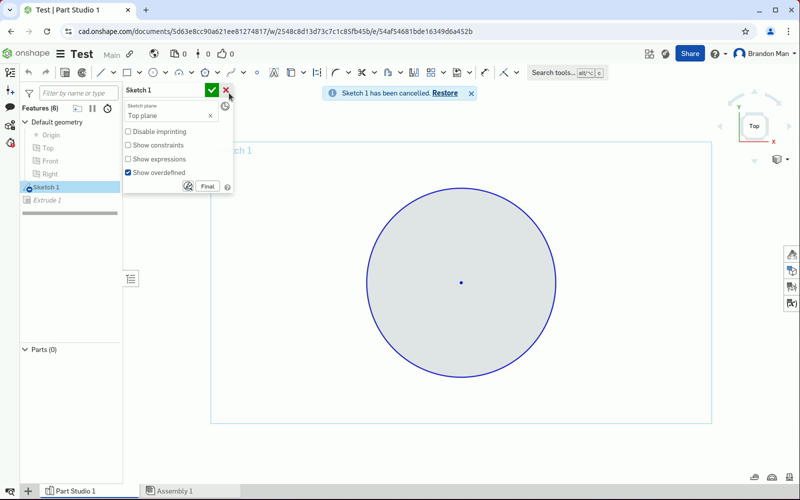
click(229, 92)
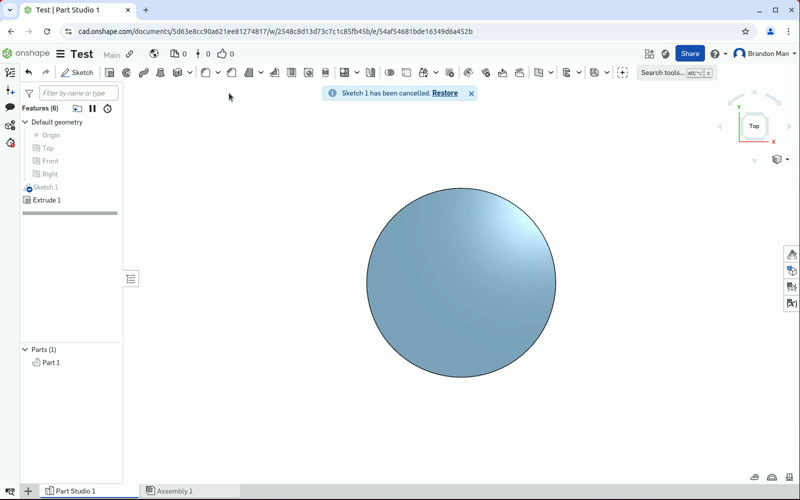
mouse_move(73, 352)
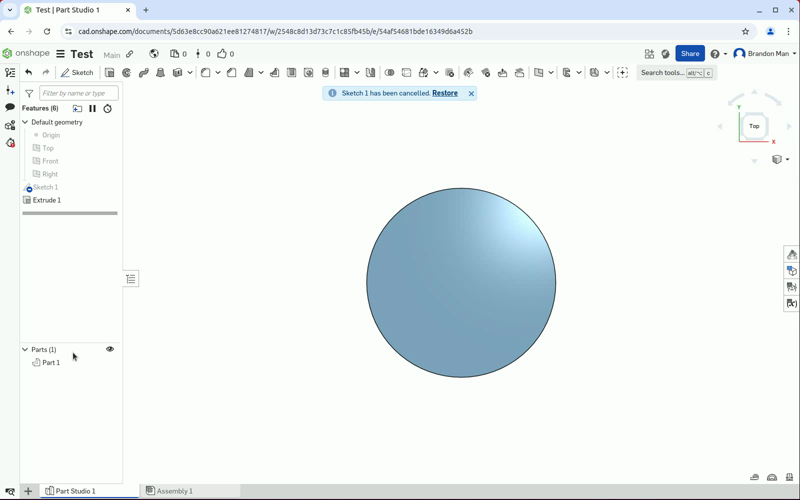
key(y)
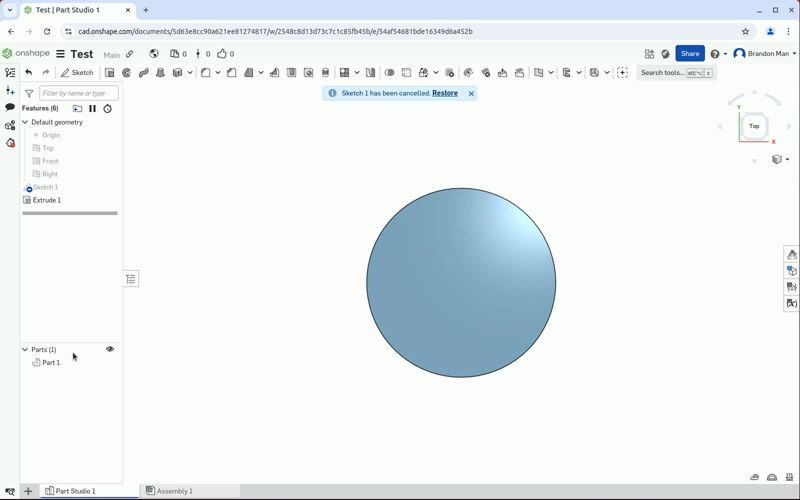
key(shift+p)
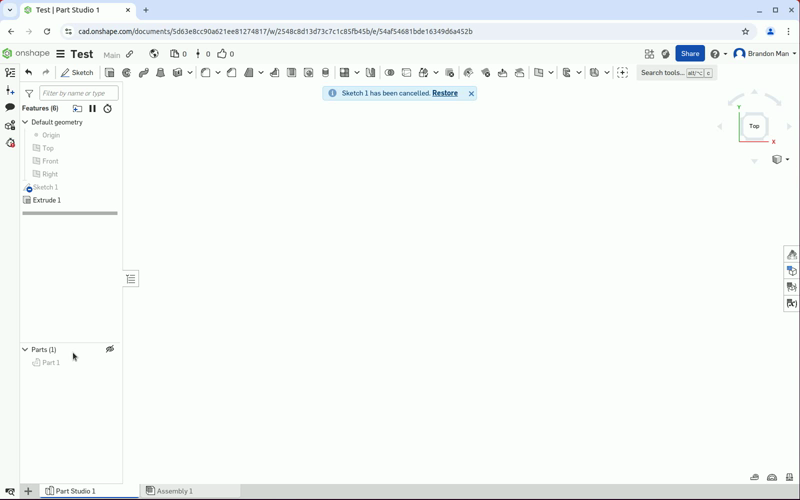
key(space)
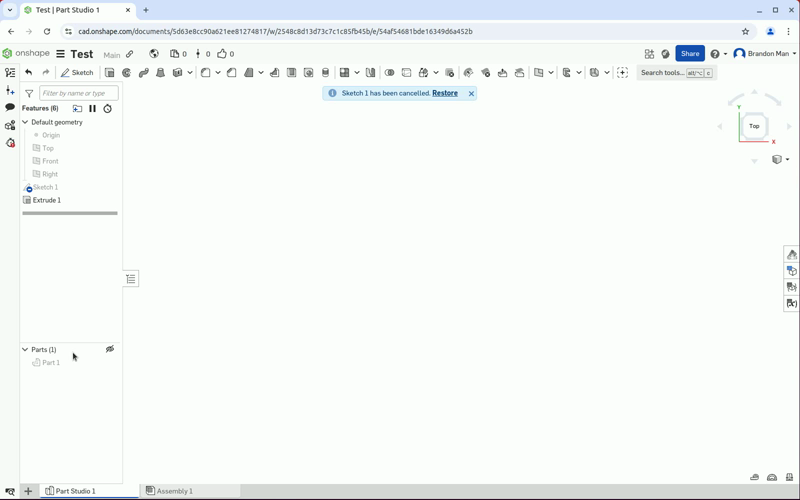
key_down(shift)
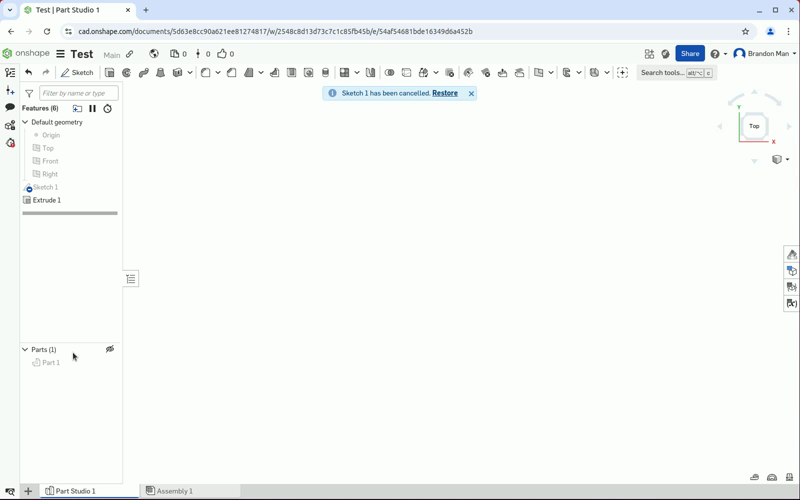
key(up)
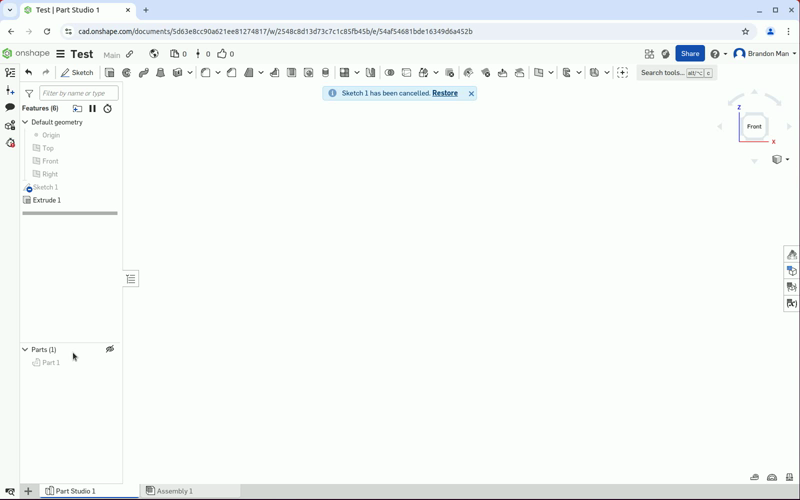
key_up(shift)
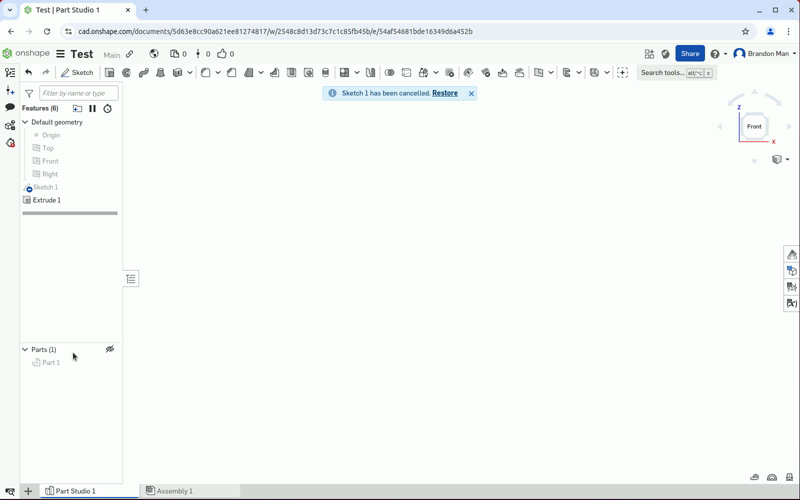
key(space)
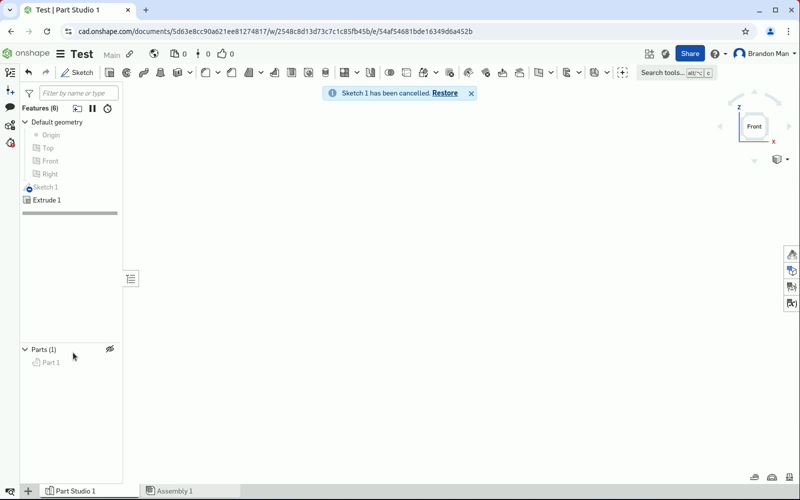
key_down(shift)
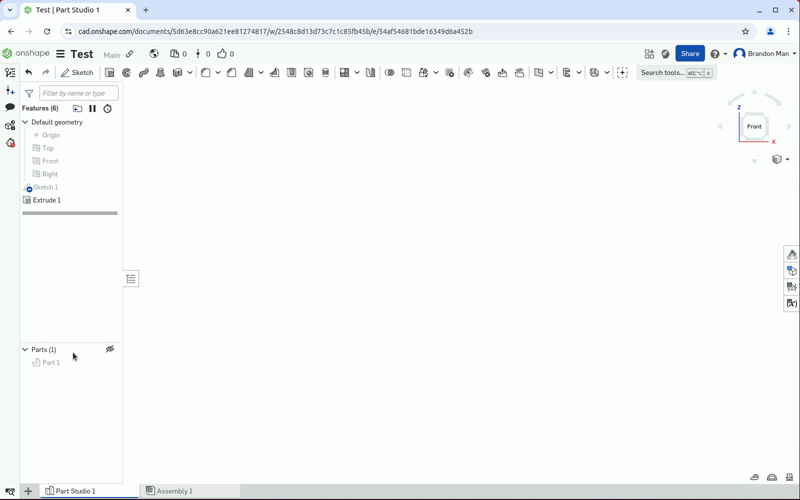
key(left)
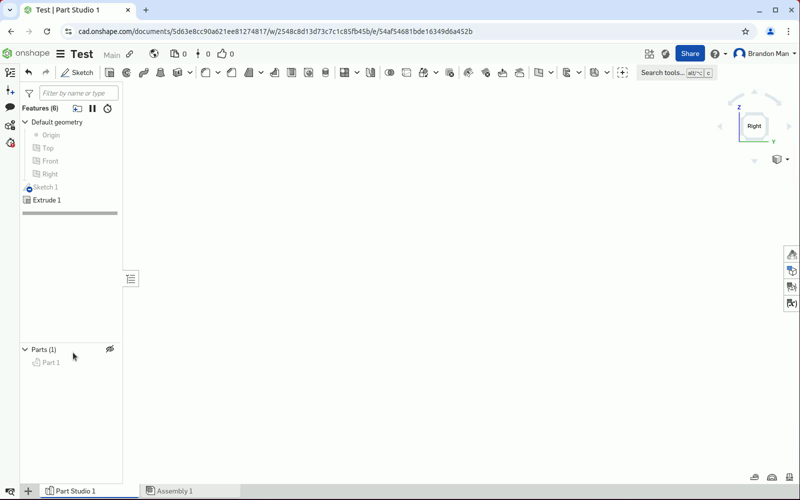
key_up(shift)
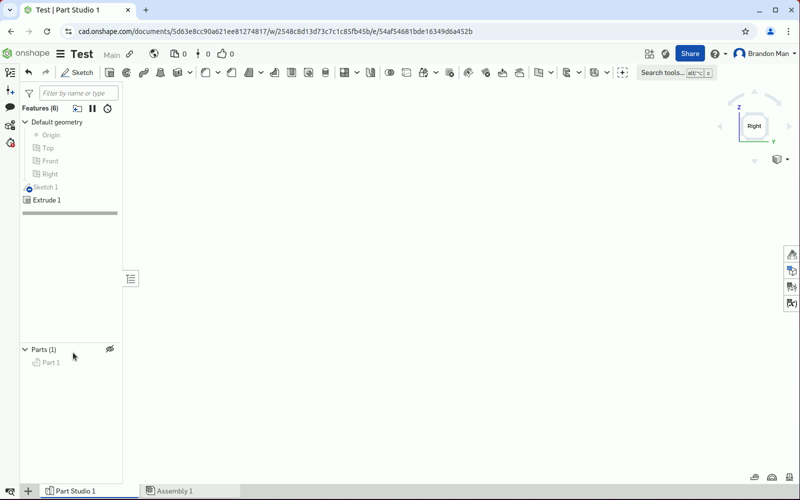
mouse_move(73, 352)
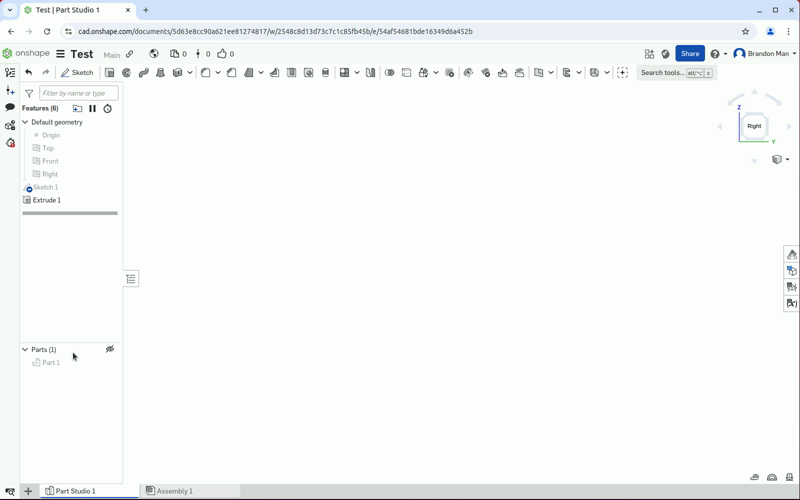
key(shift+y)
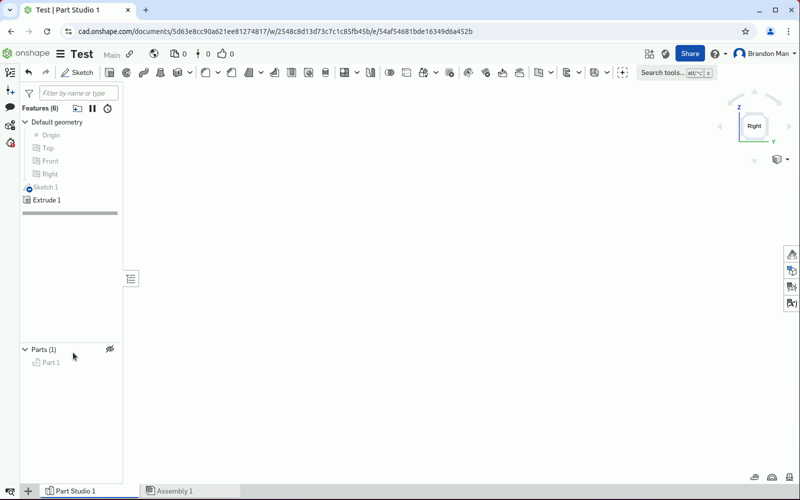
key(shift+s)
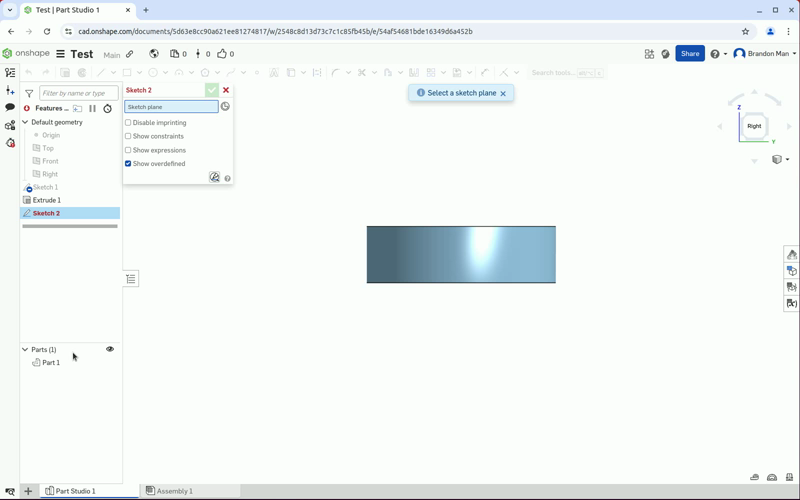
mouse_move(73, 176)
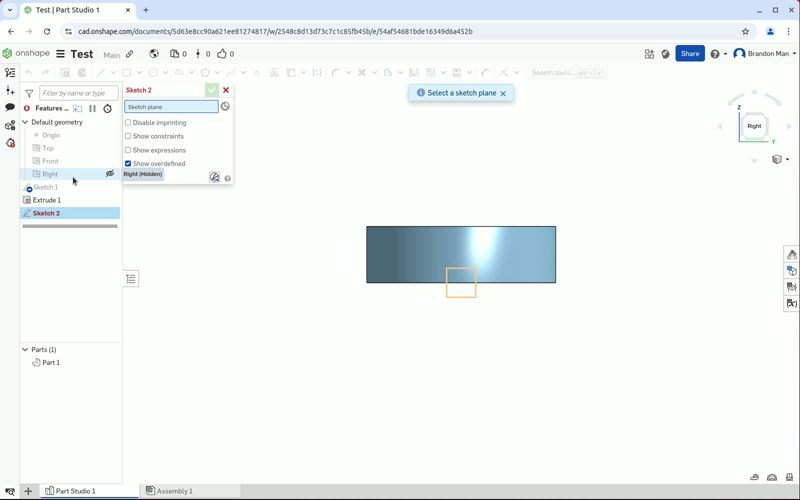
click(73, 176)
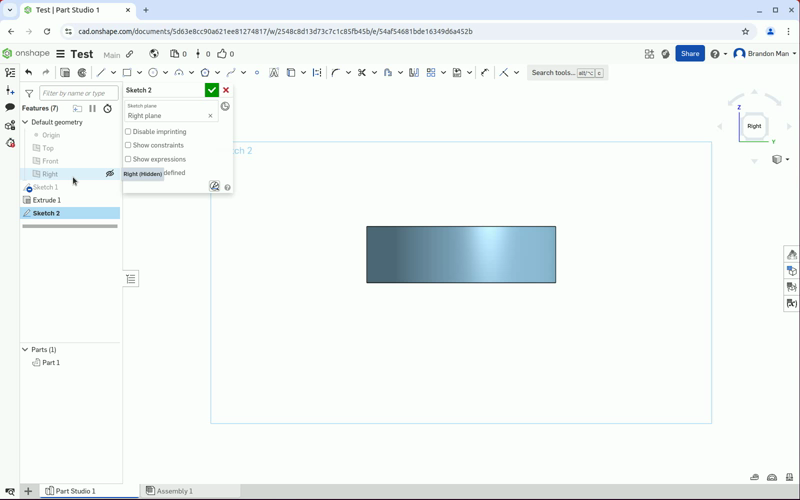
mouse_move(73, 352)
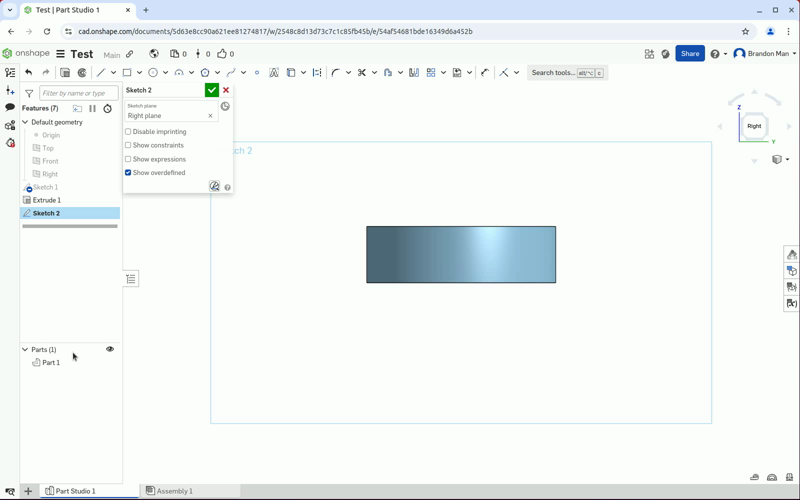
key(y)
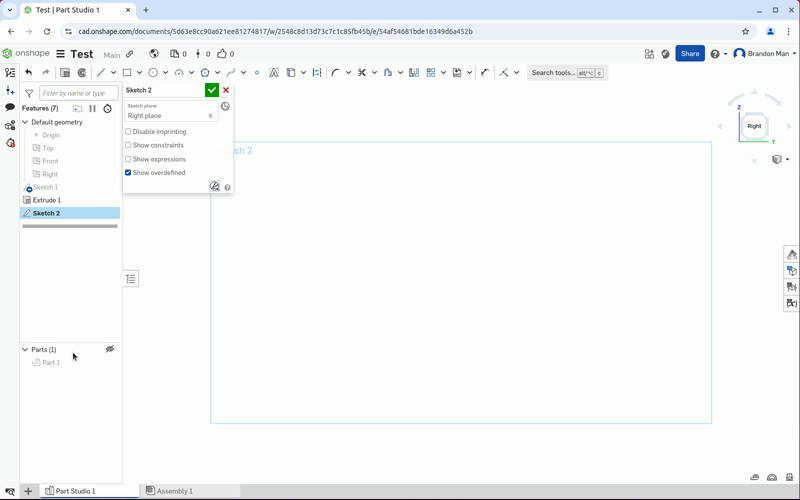
key(c)
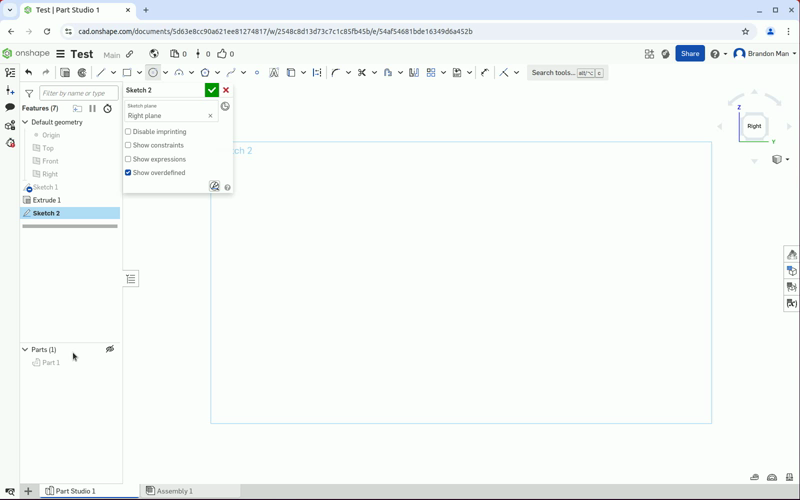
key_down(shift)
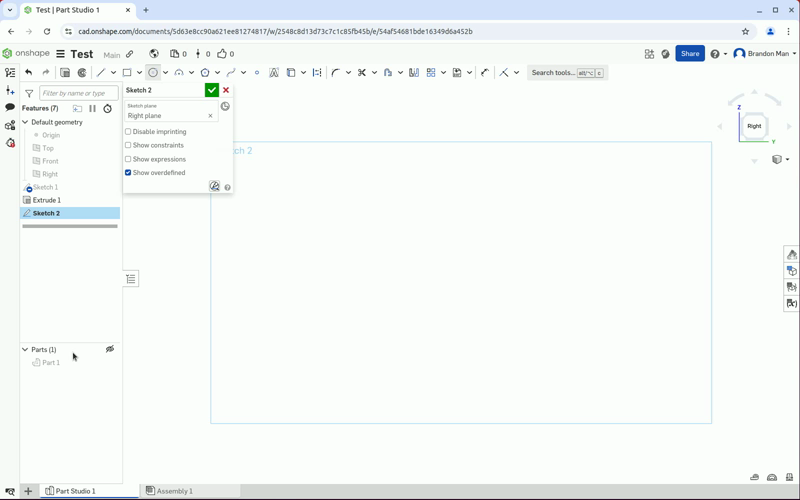
mouse_move(461, 226)
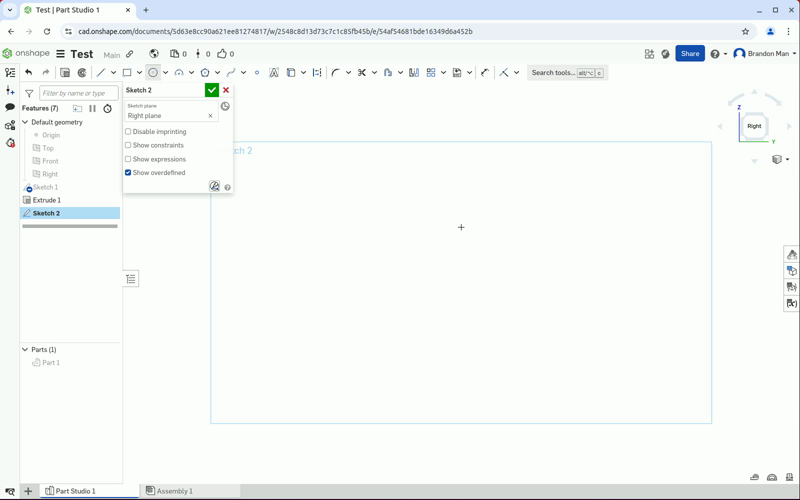
click(461, 226)
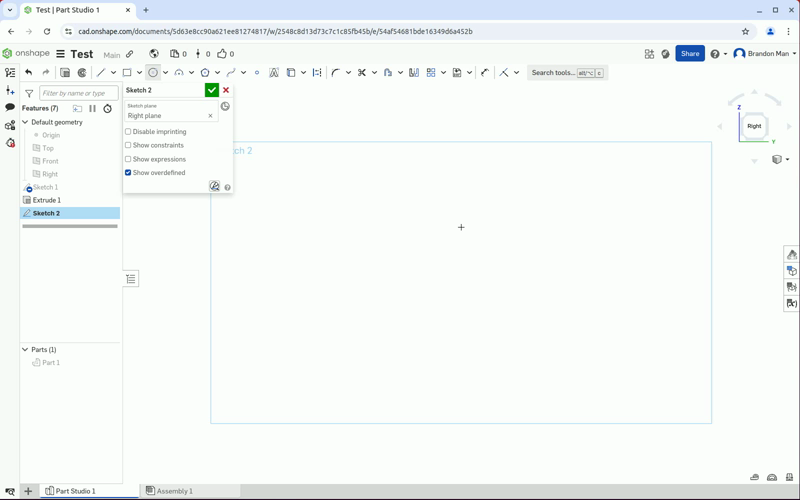
key_up(shift)
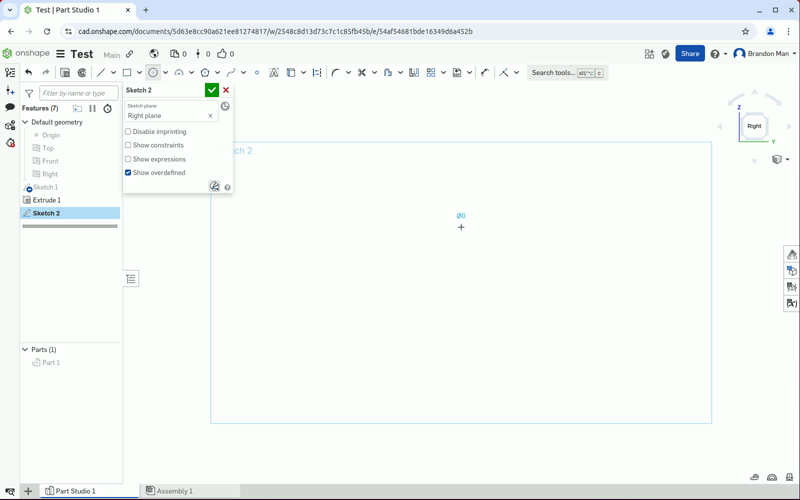
mouse_move(518, 226)
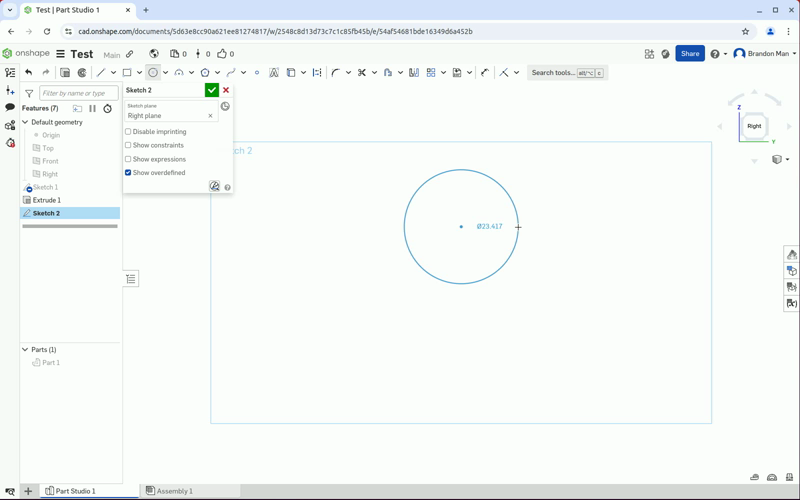
click(518, 226)
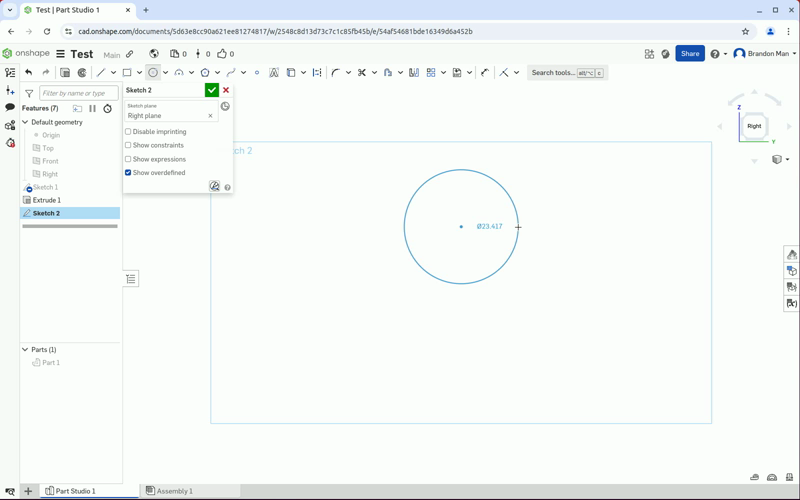
key(esc)
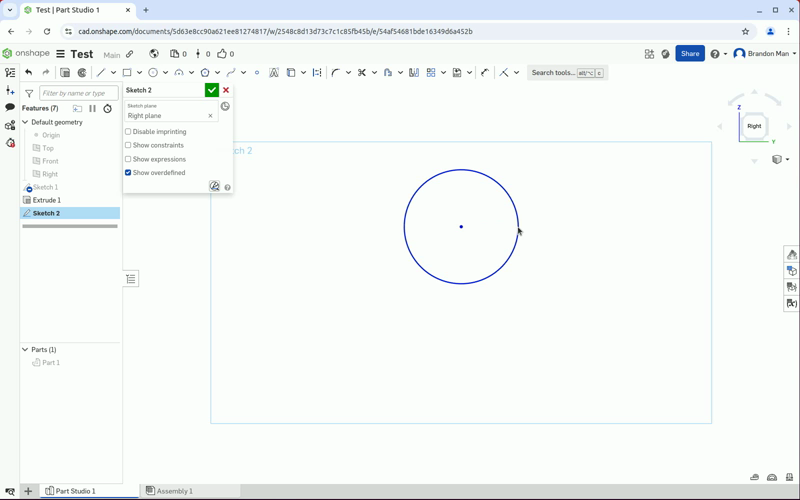
key(c)
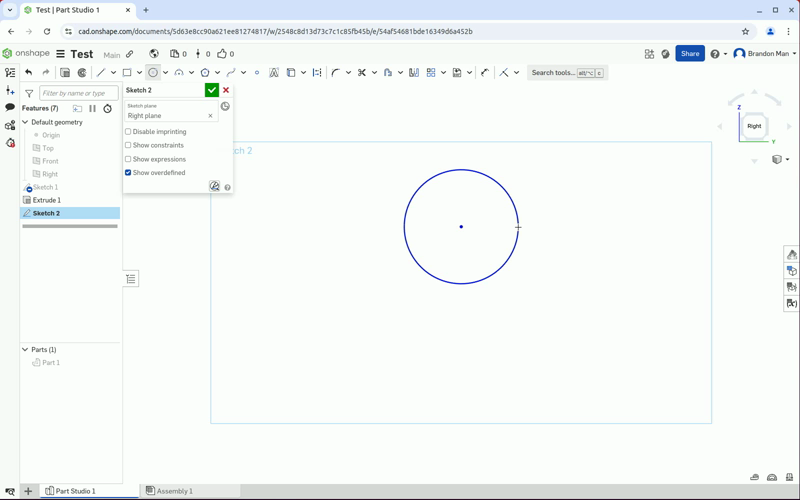
key_down(shift)
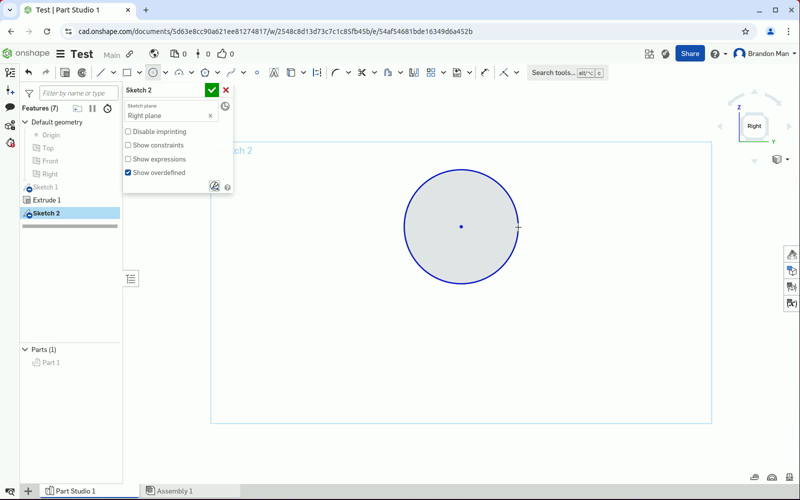
mouse_move(461, 198)
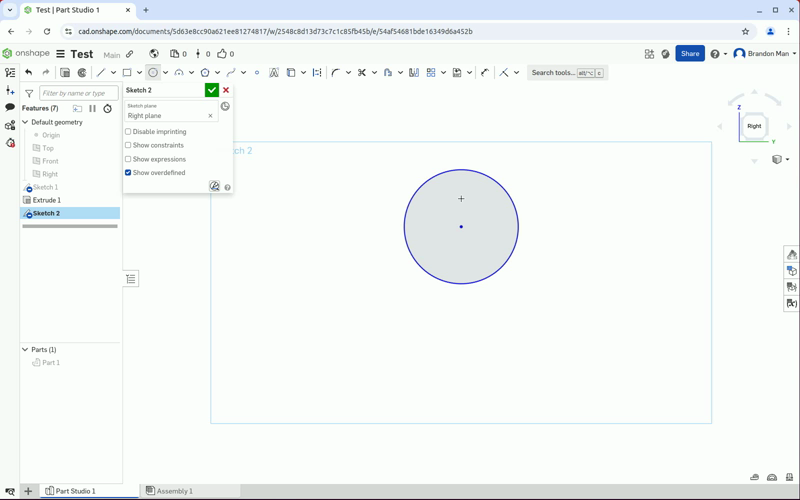
click(461, 198)
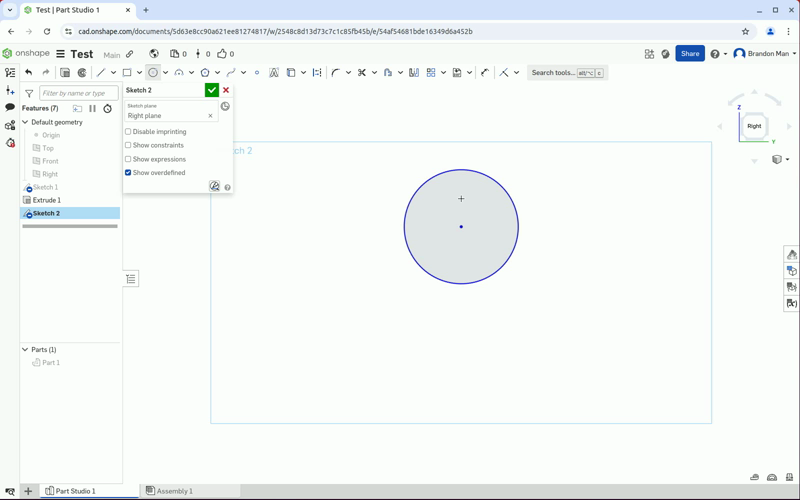
key_up(shift)
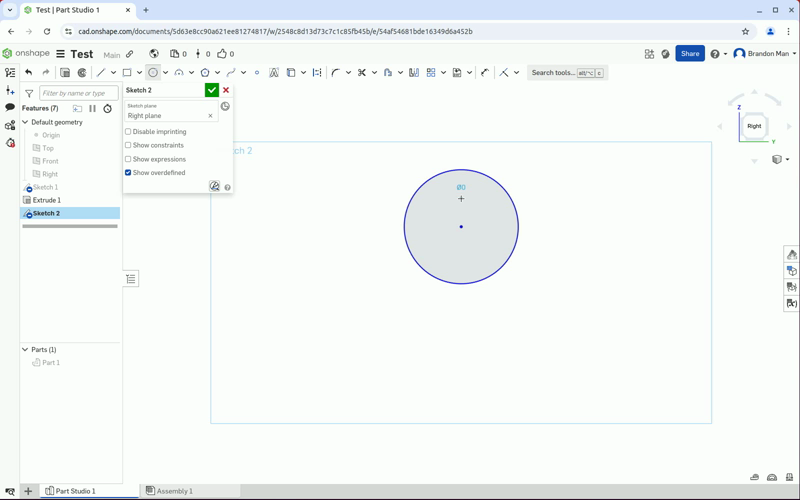
mouse_move(470, 198)
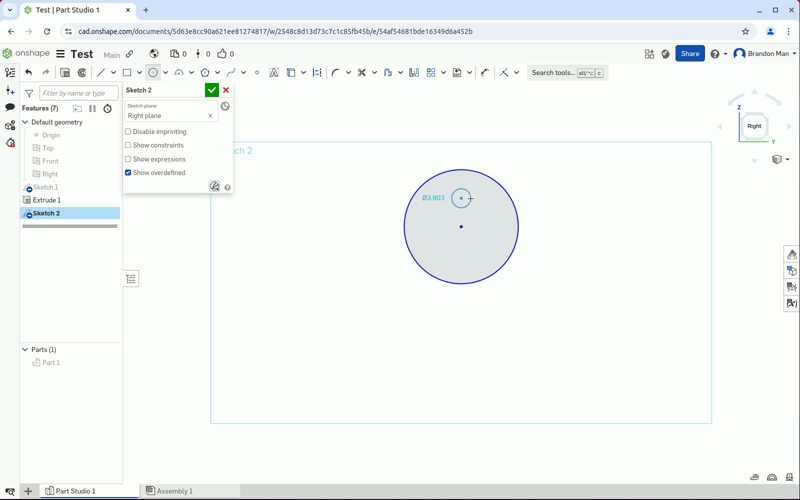
click(470, 198)
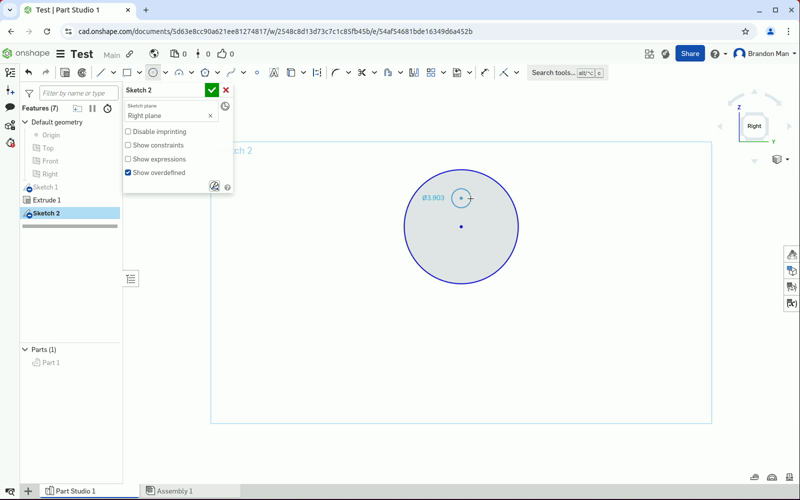
key(esc)
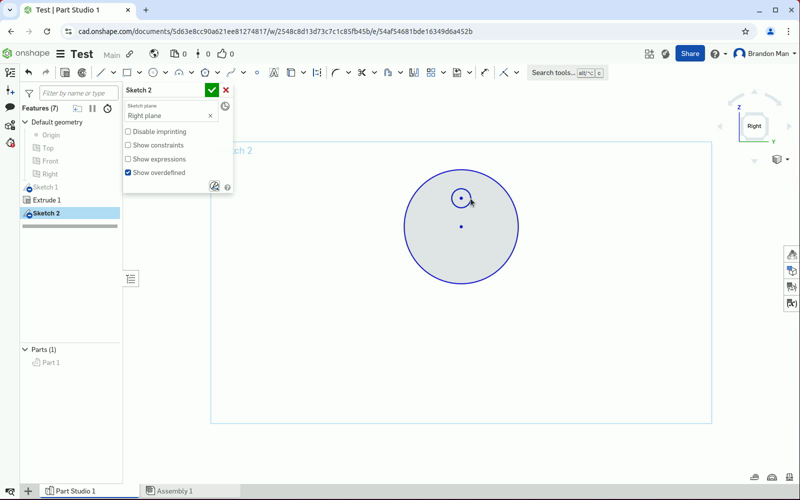
mouse_move(464, 236)
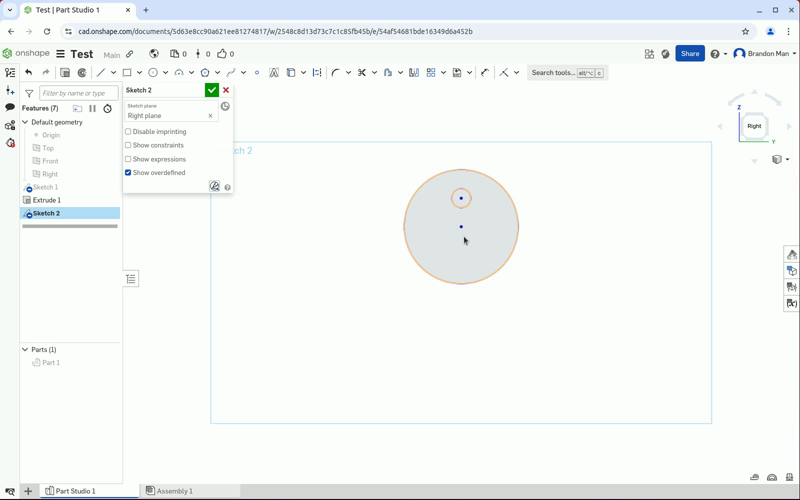
click(464, 236)
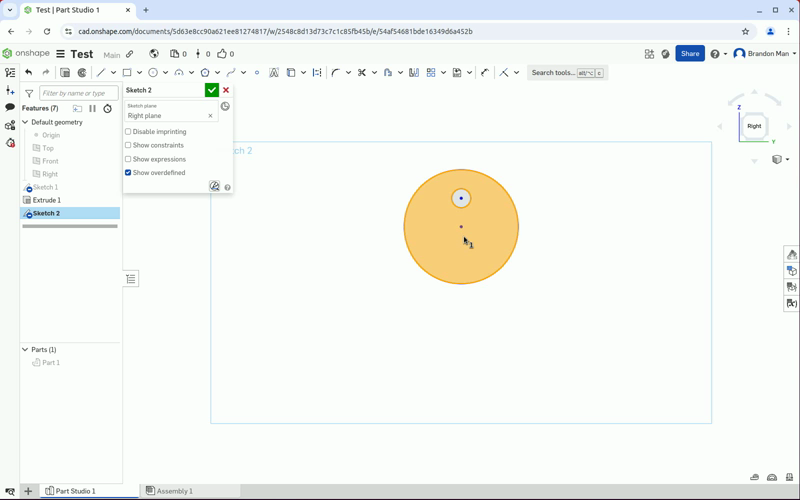
mouse_move(73, 352)
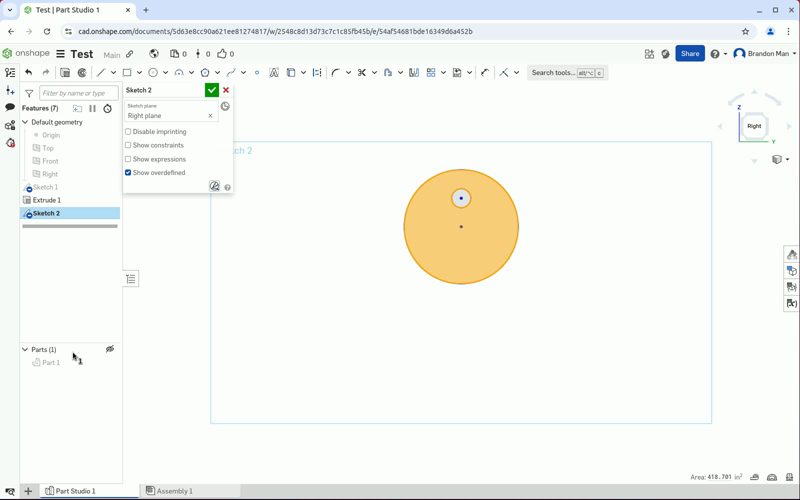
key(shift+y)
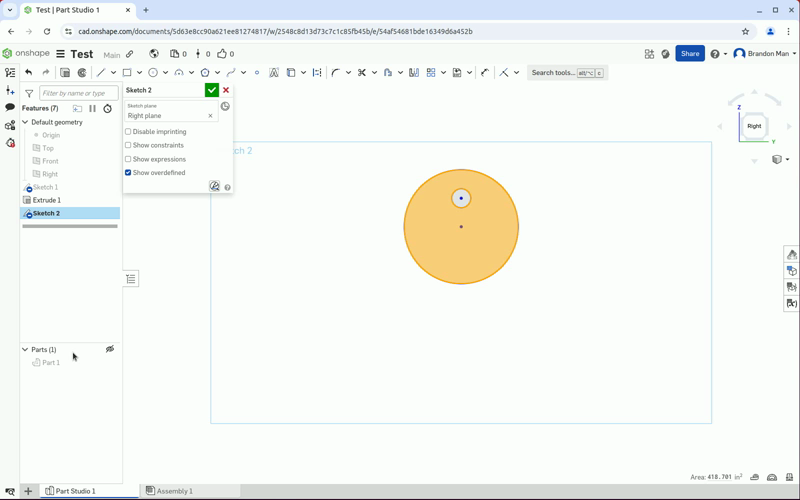
key(shift+e)
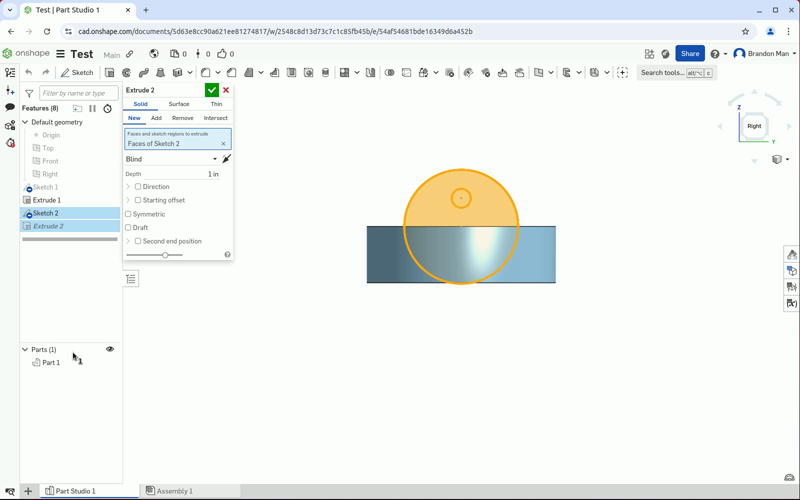
mouse_move(143, 106)
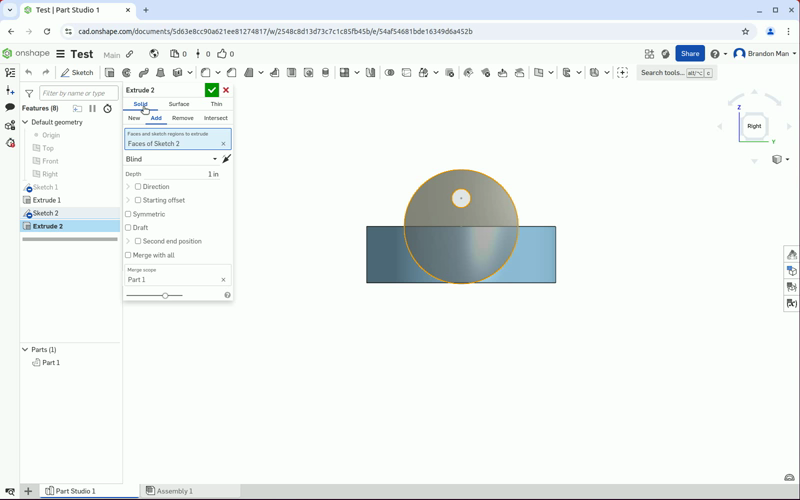
click(143, 106)
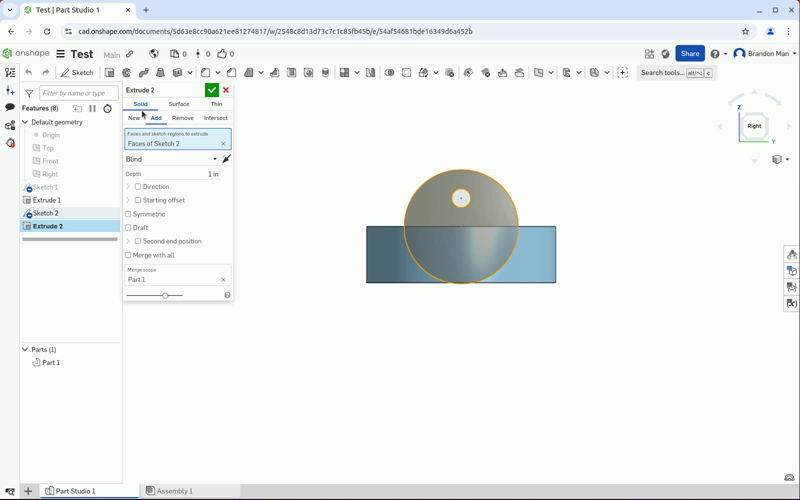
mouse_move(137, 120)
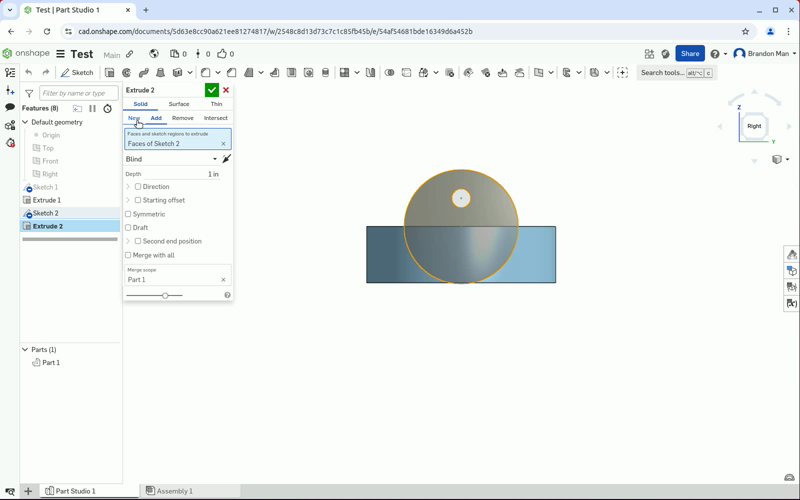
click(137, 120)
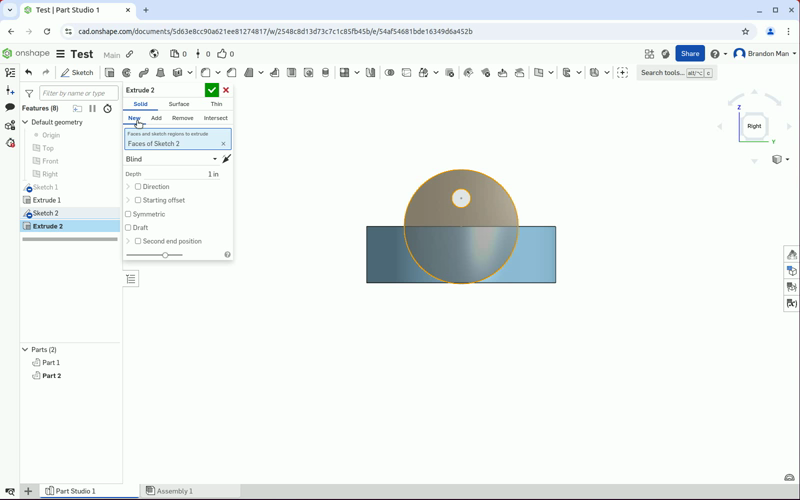
key(tab, 4)
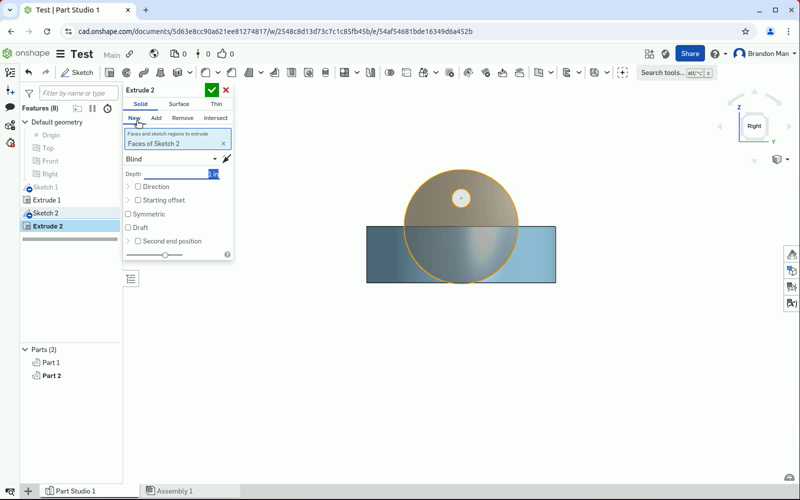
text(9.628)
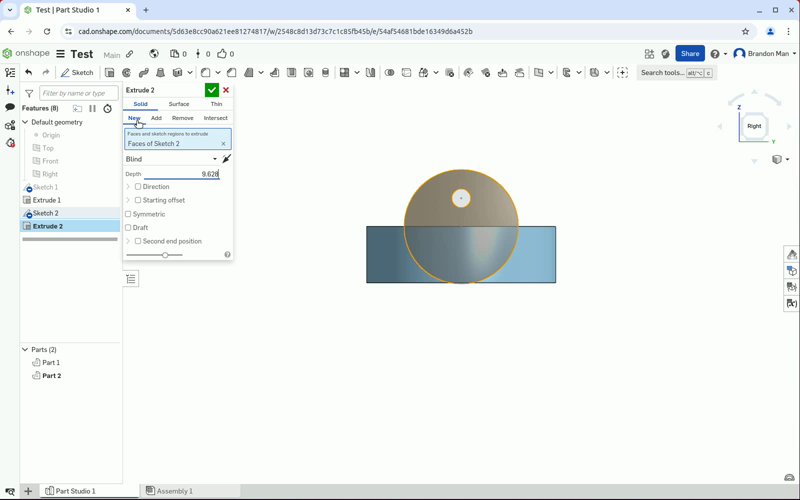
key(tab, 3)
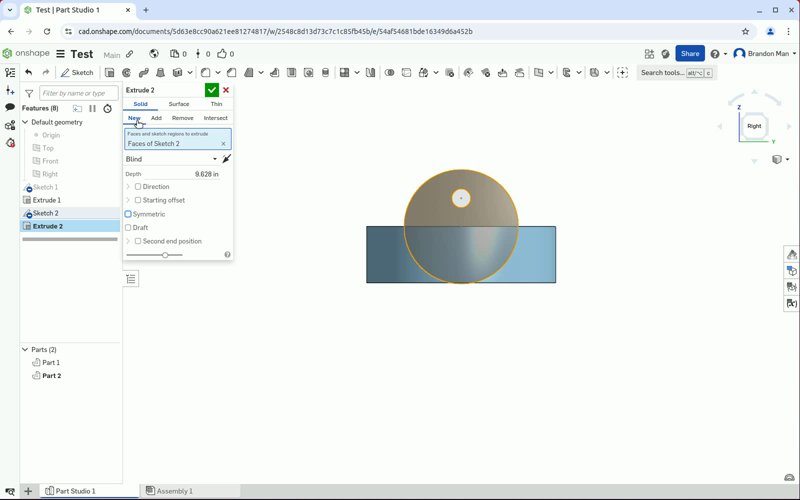
key(tab, 2)
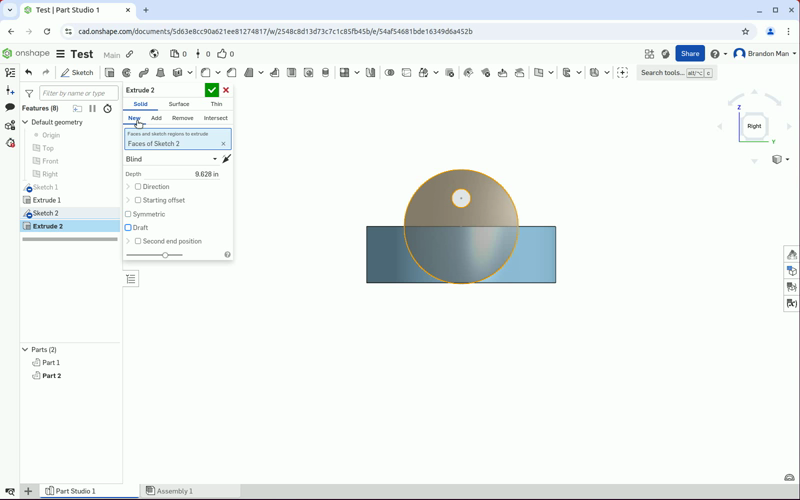
key(space)
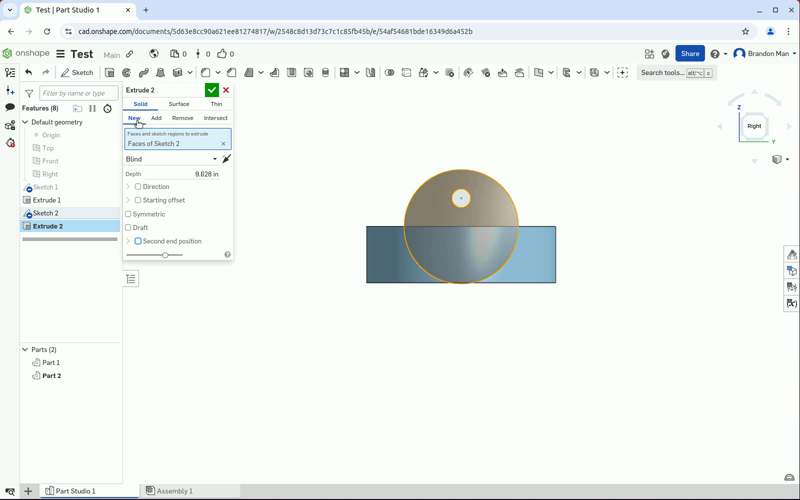
key(tab, 3)
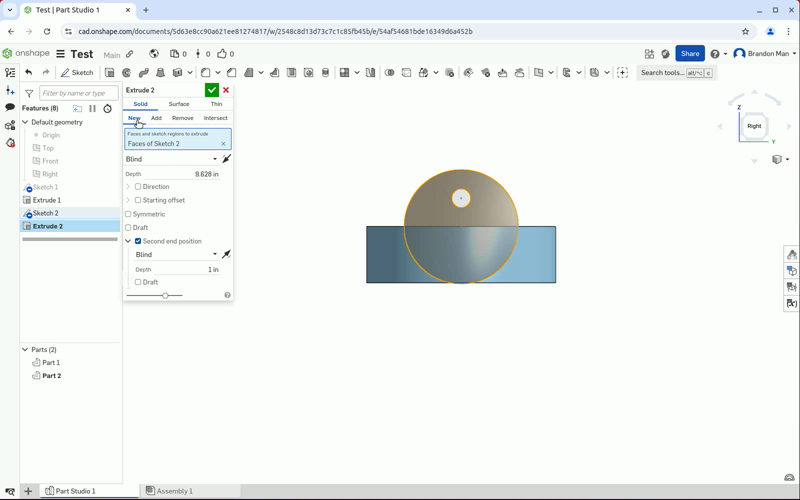
text(9.628)
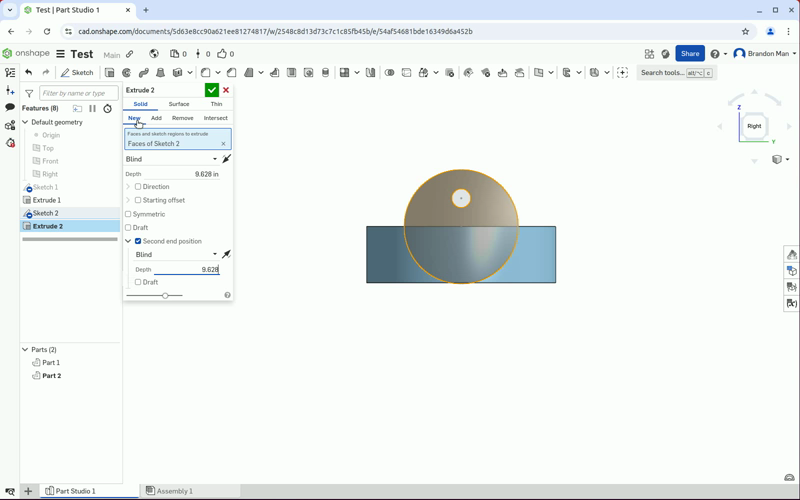
key(enter)
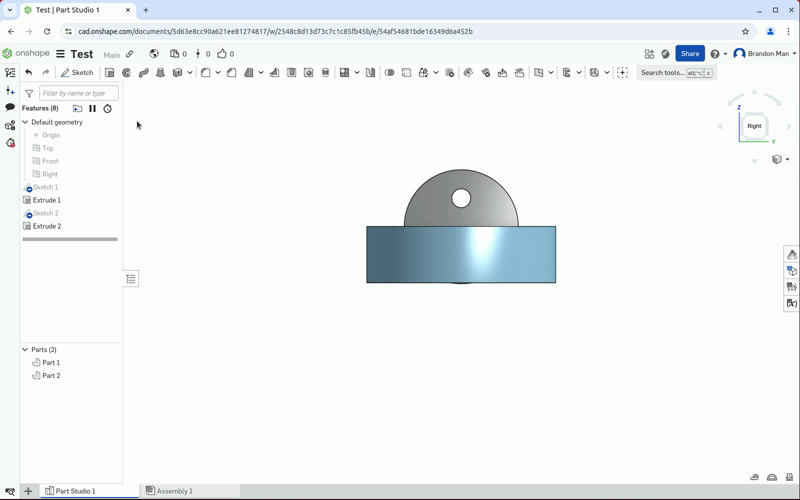
key(shift+h)
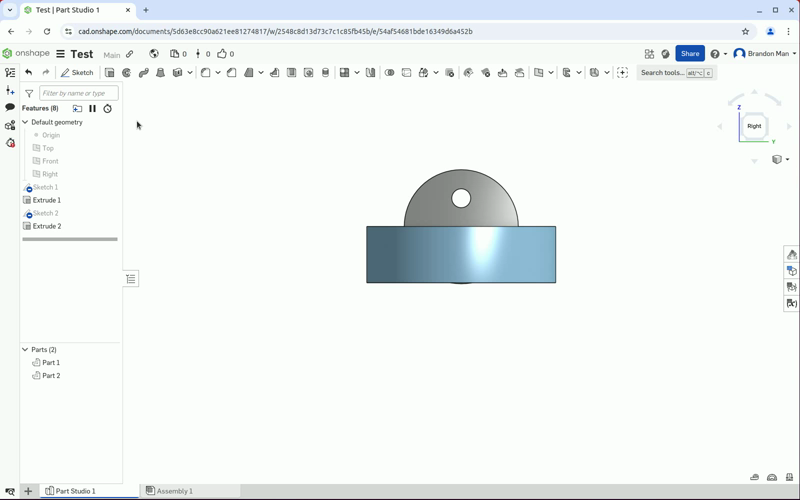
key(shift+h)
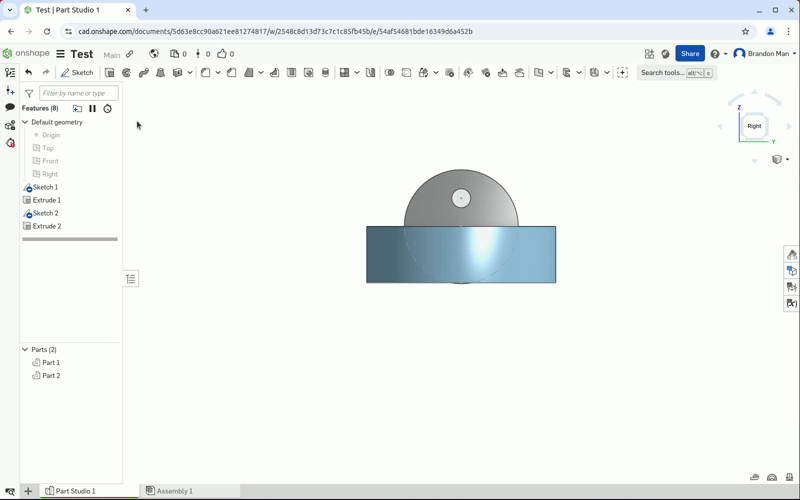
key(shift+7)
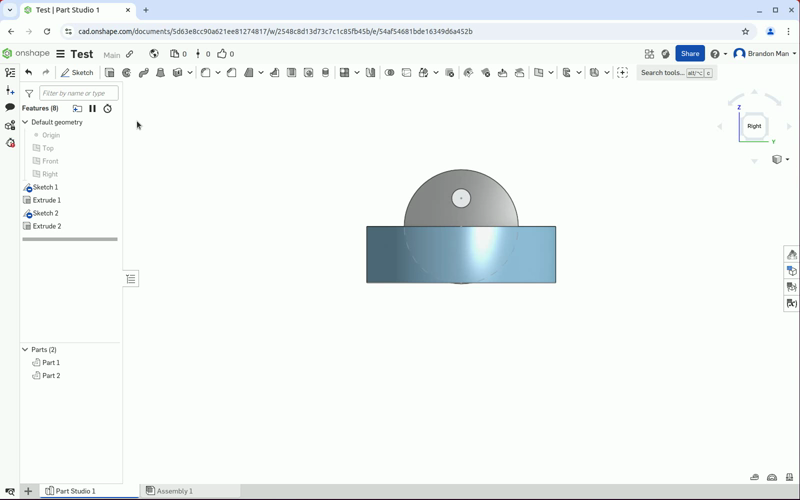
key(right, 2)
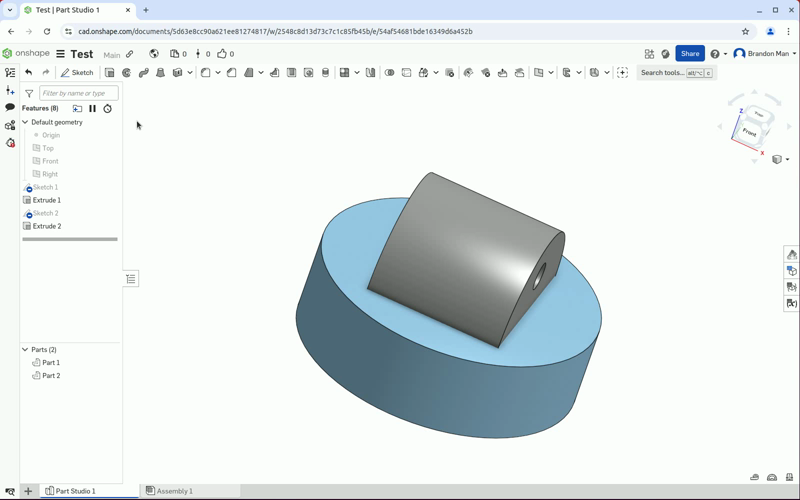
key(down, 2)
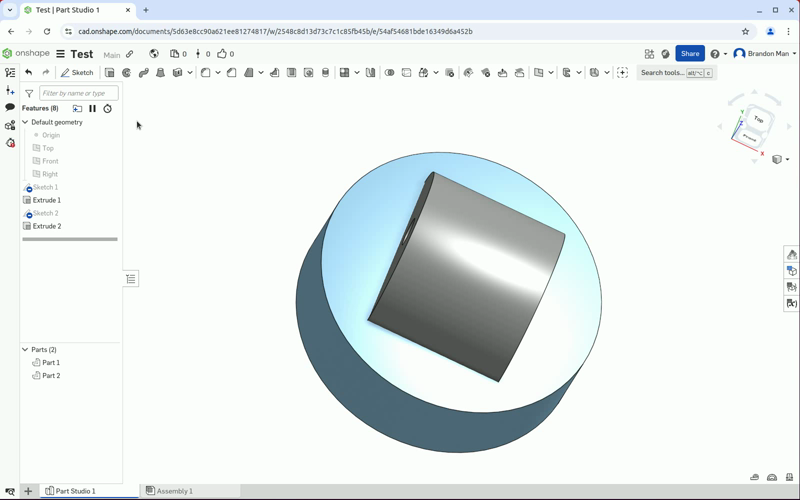
key(up, 2)
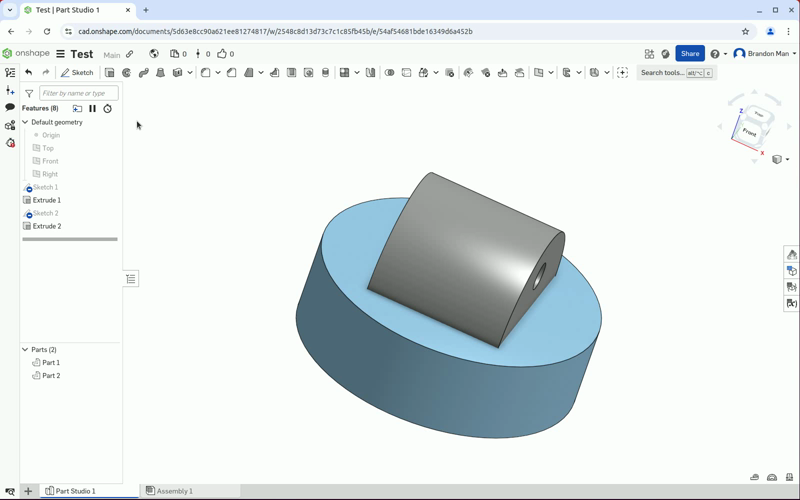
key(left, 2)
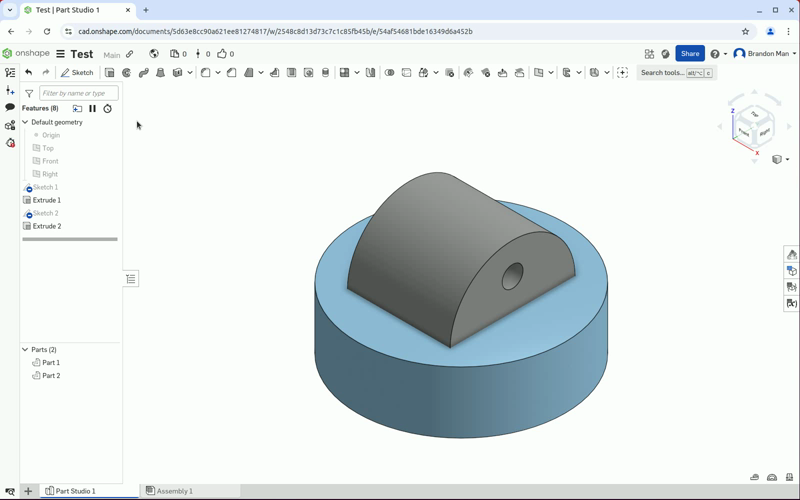
mouse_move(73, 189)
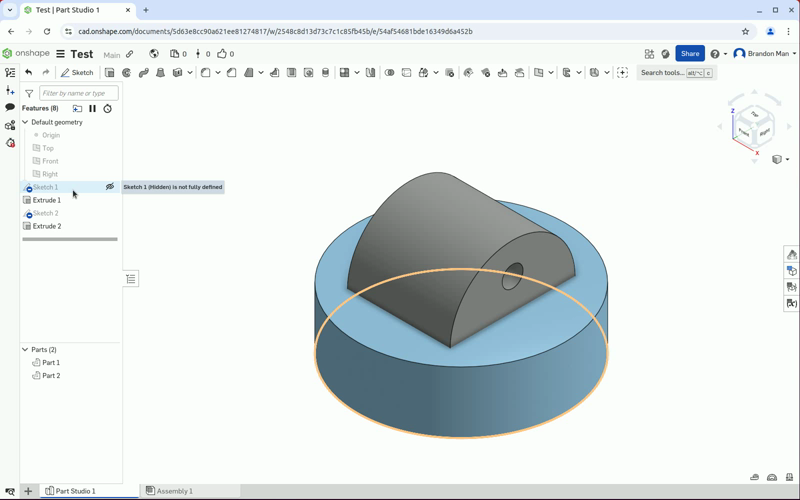
click(73, 189)